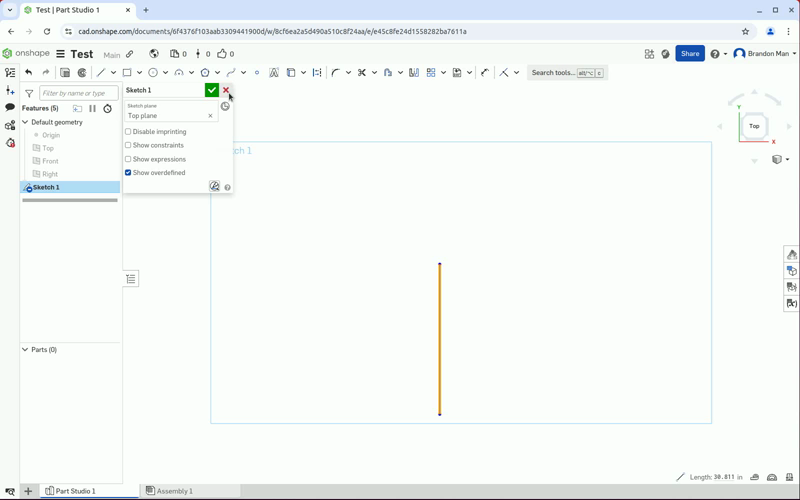
key(shift+h)
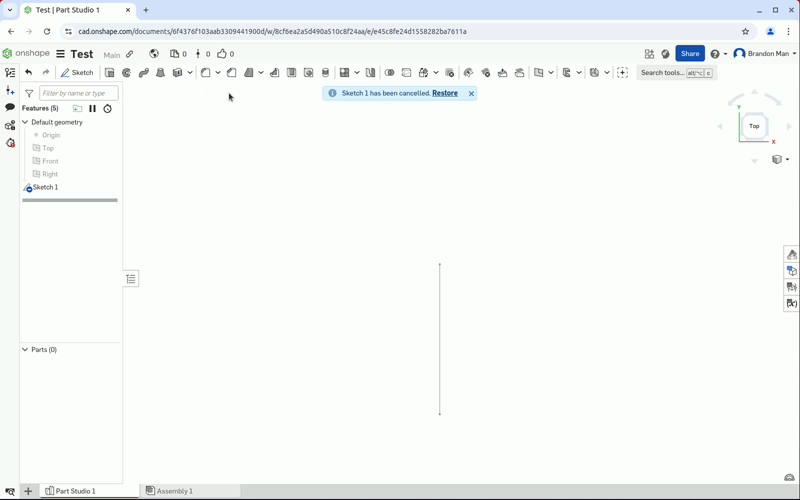
key(shift+s)
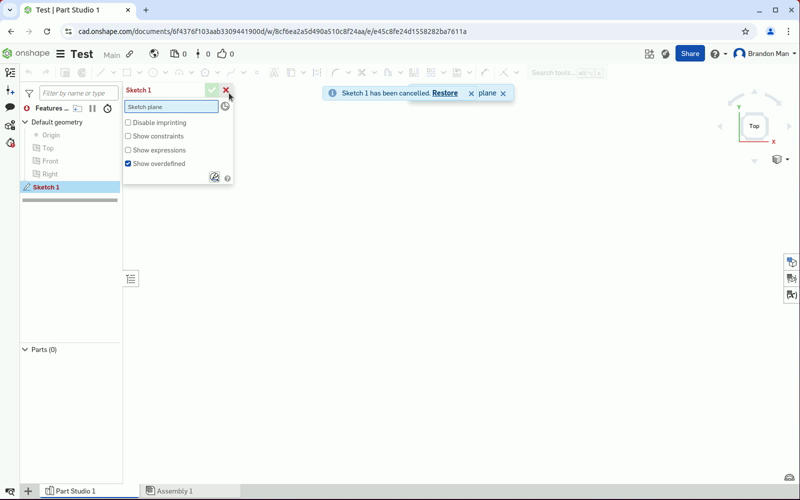
mouse_move(73, 150)
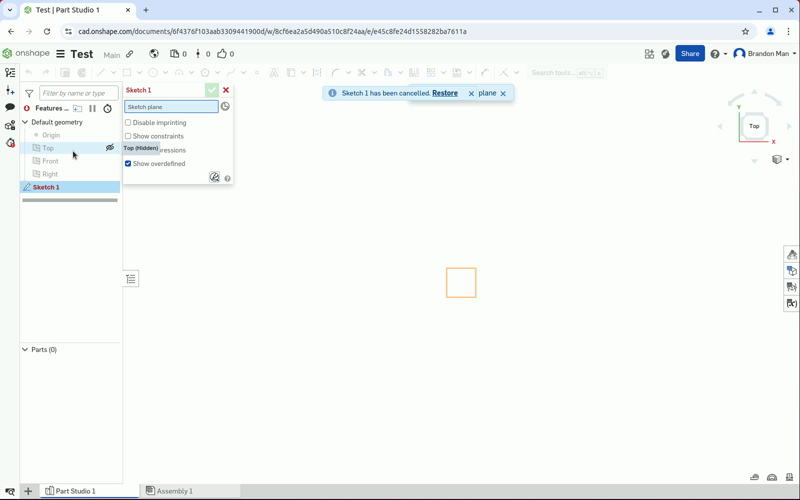
click(73, 150)
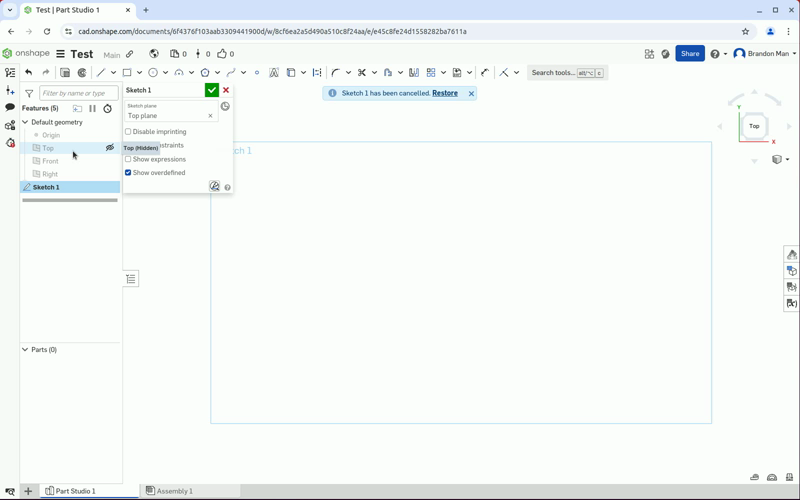
mouse_move(73, 352)
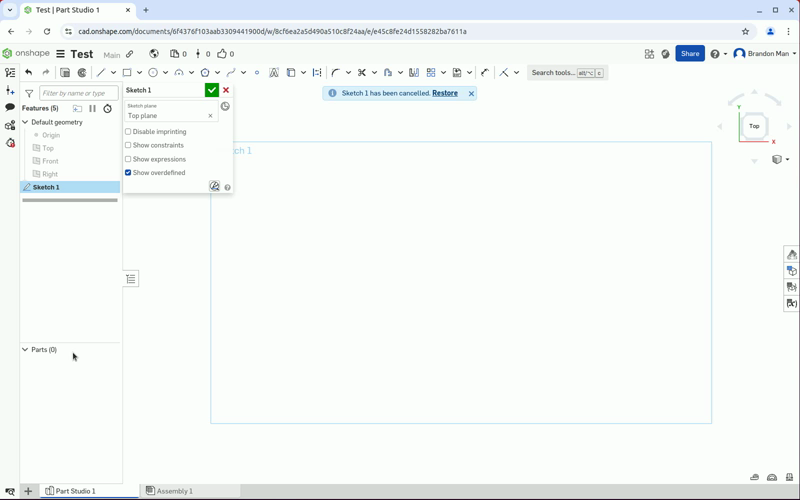
key(y)
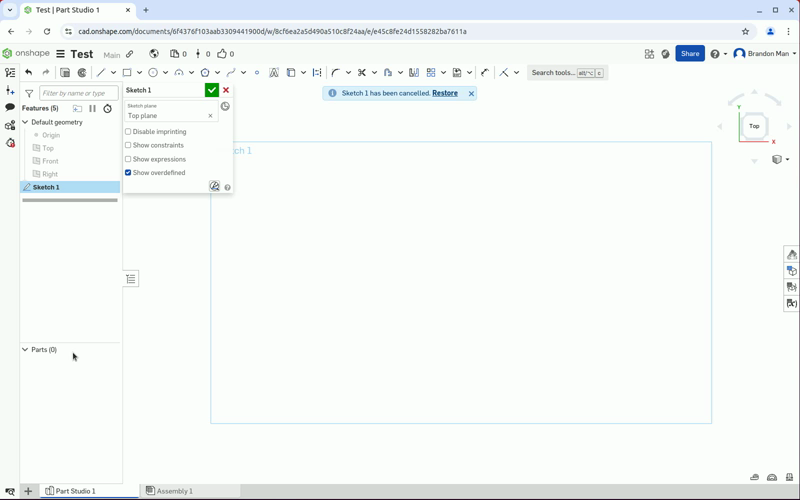
key(l)
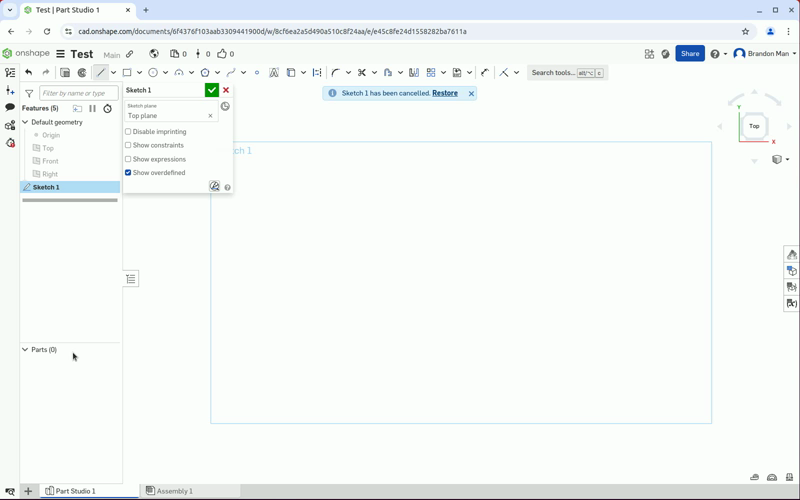
key_down(shift)
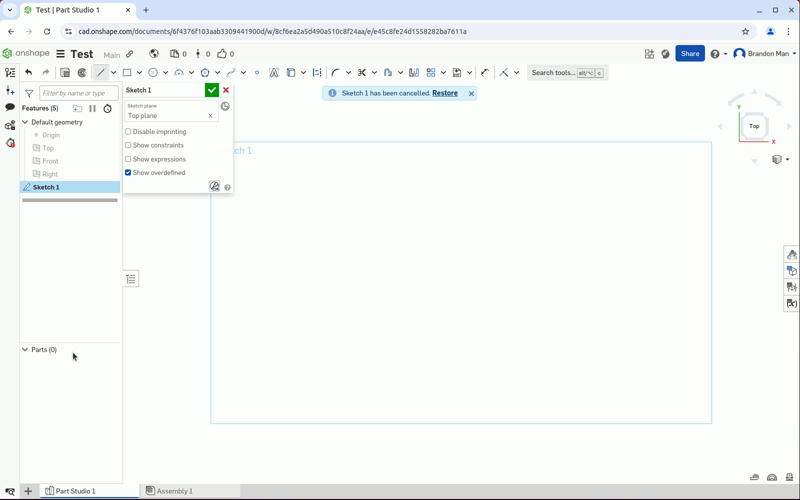
mouse_move(391, 326)
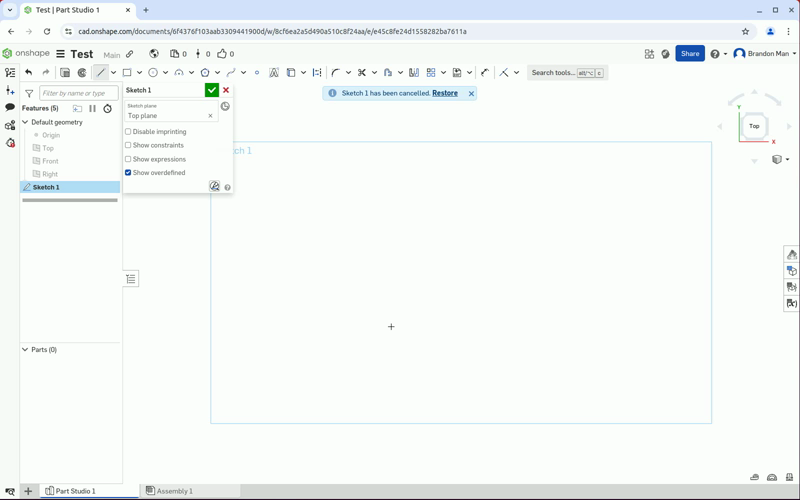
click(391, 326)
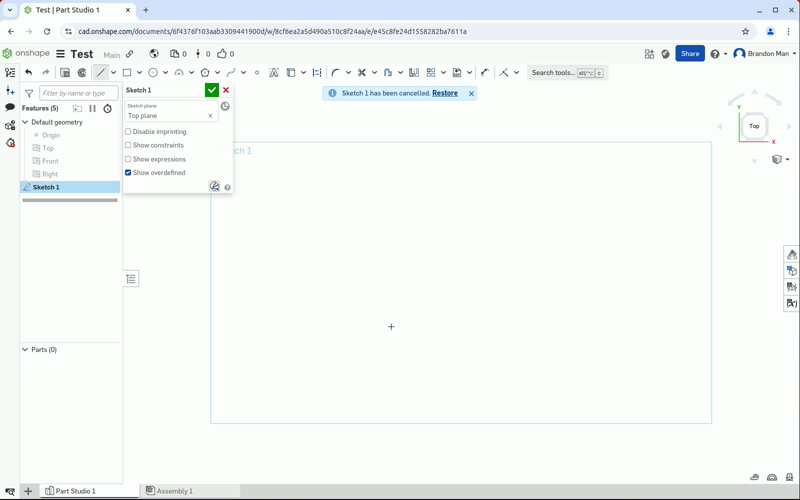
key_up(shift)
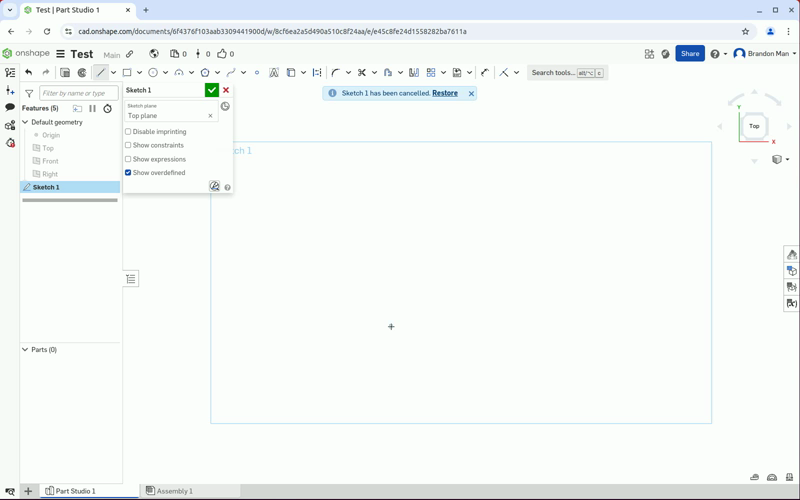
key_down(shift)
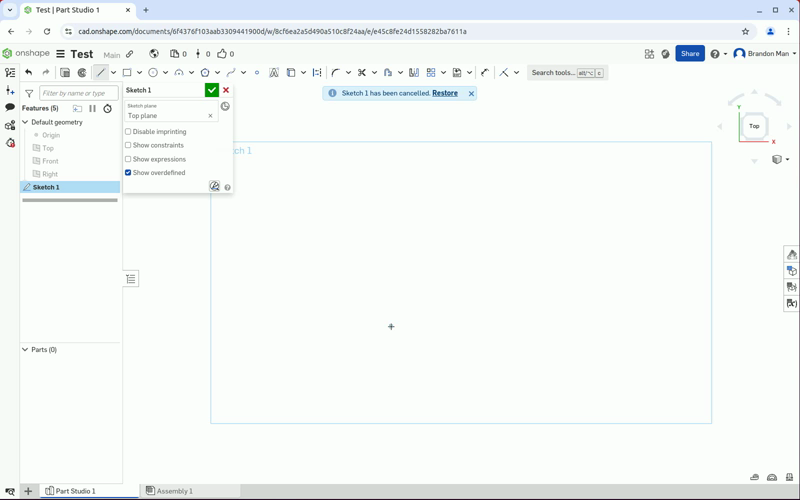
mouse_move(529, 324)
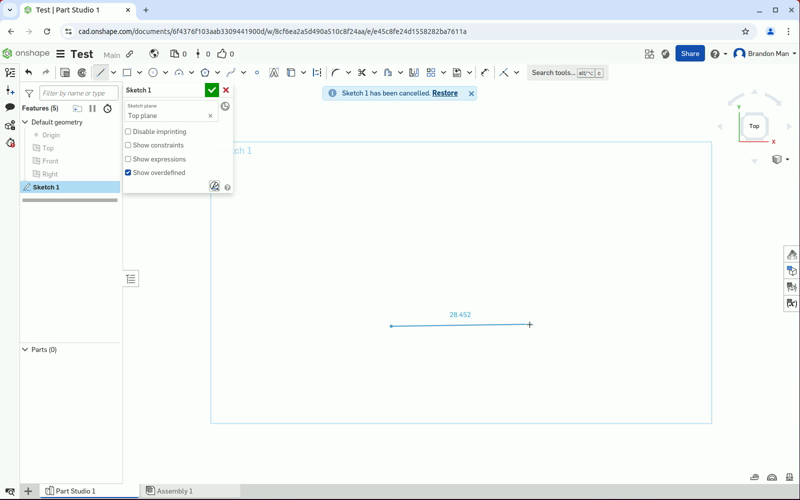
click(529, 324)
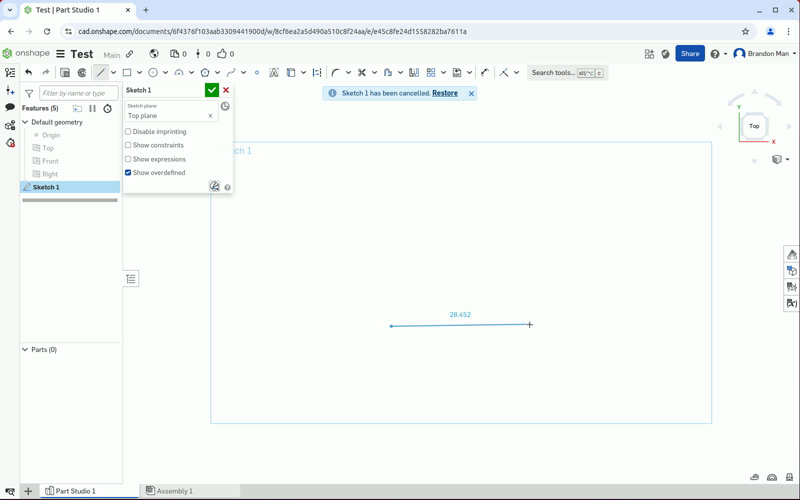
key_up(shift)
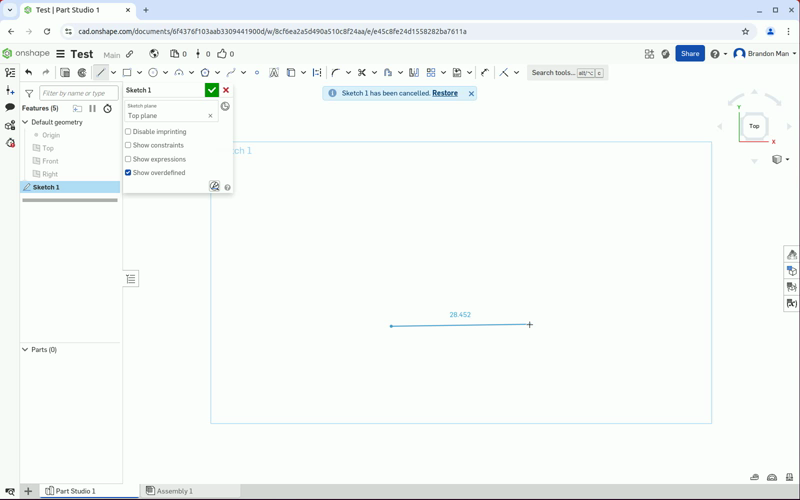
key(esc)
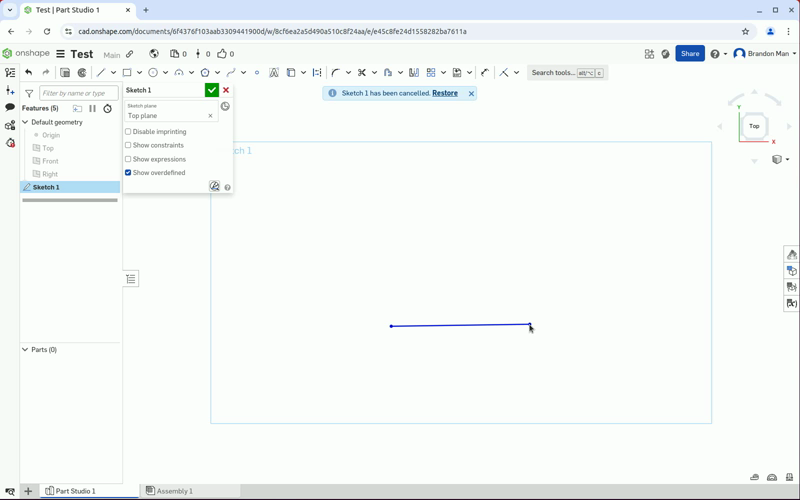
key(a)
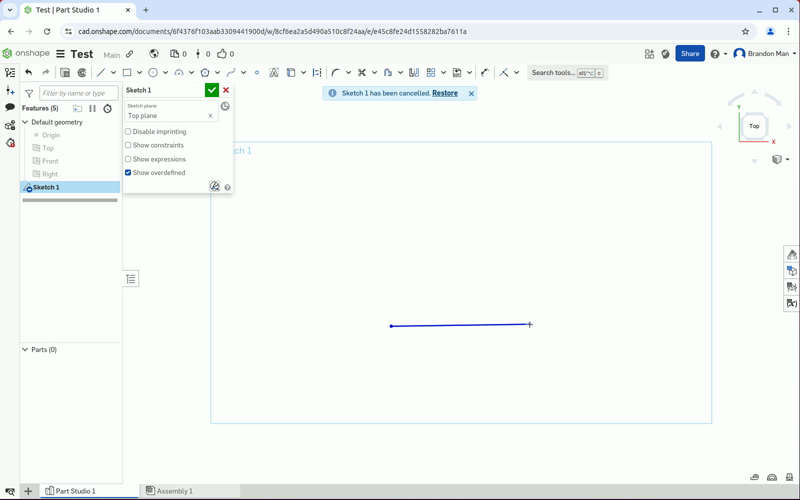
mouse_move(529, 324)
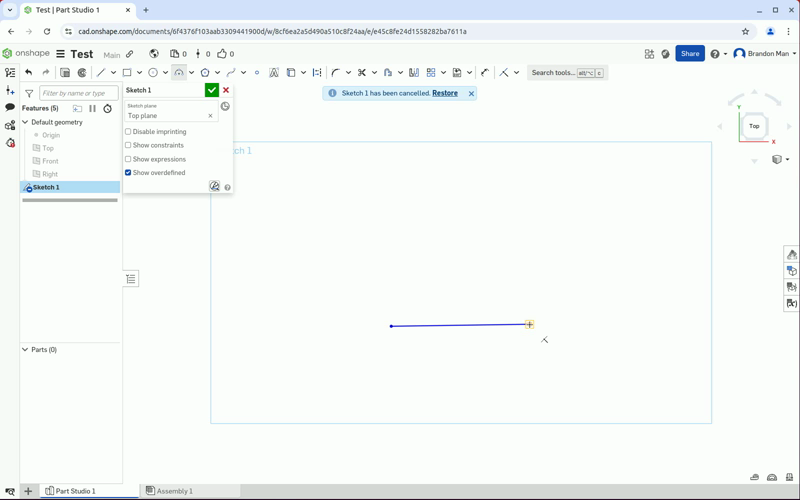
click(529, 324)
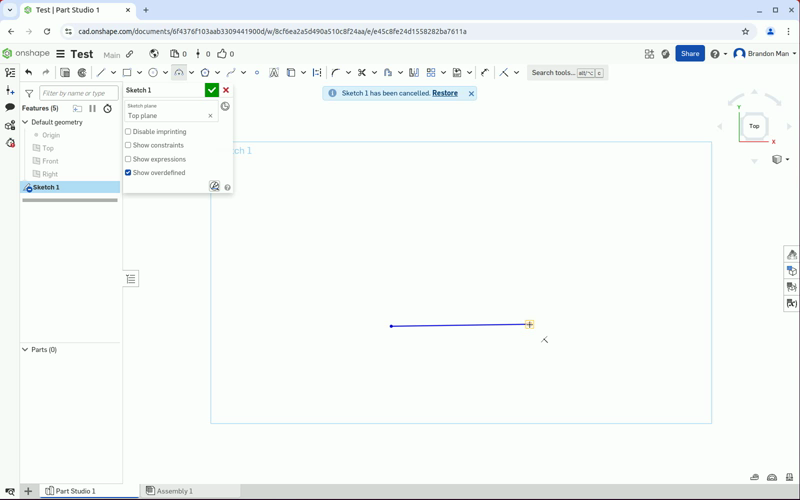
key_down(shift)
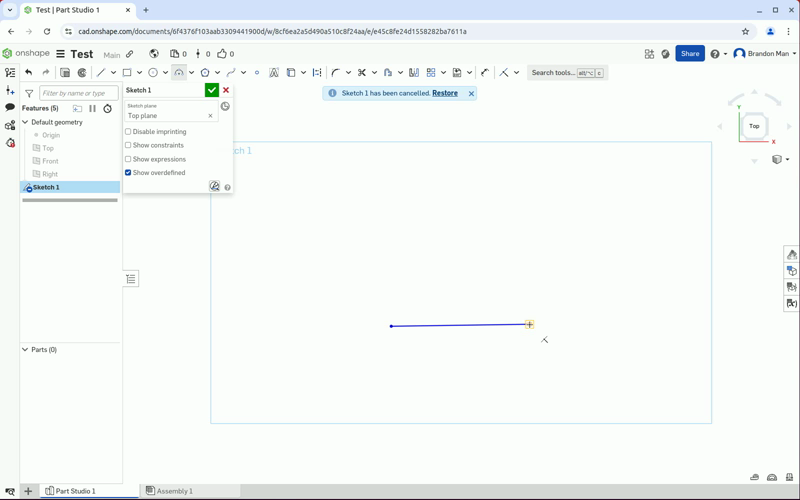
mouse_move(529, 241)
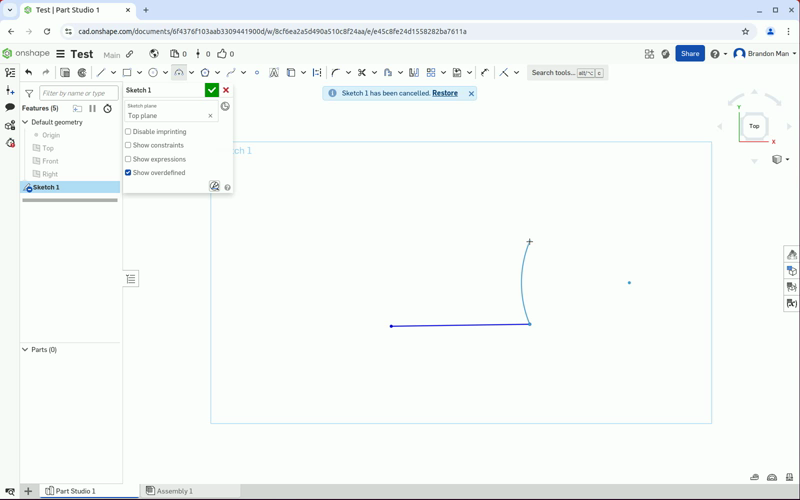
click(529, 241)
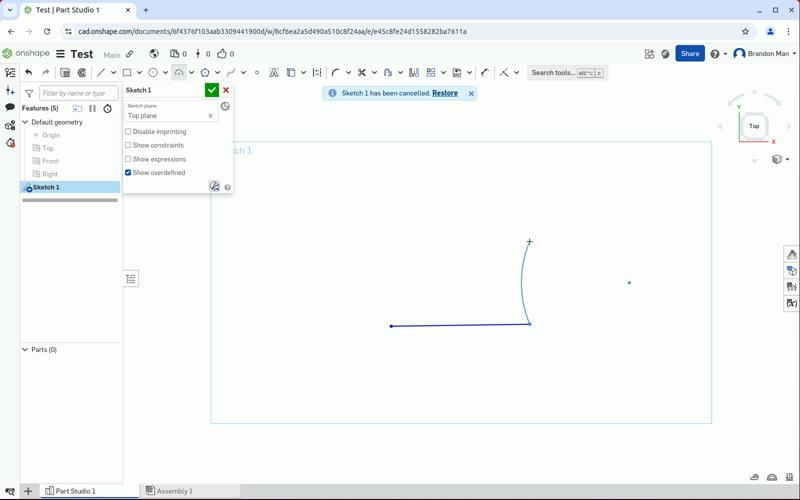
mouse_move(570, 282)
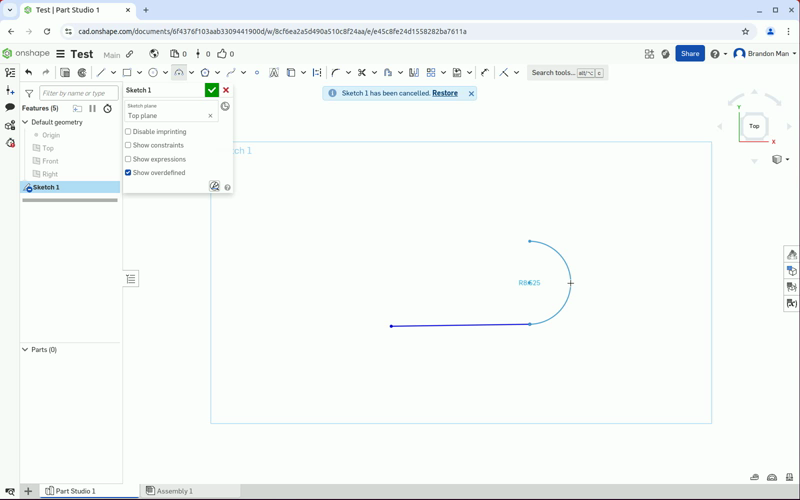
click(570, 282)
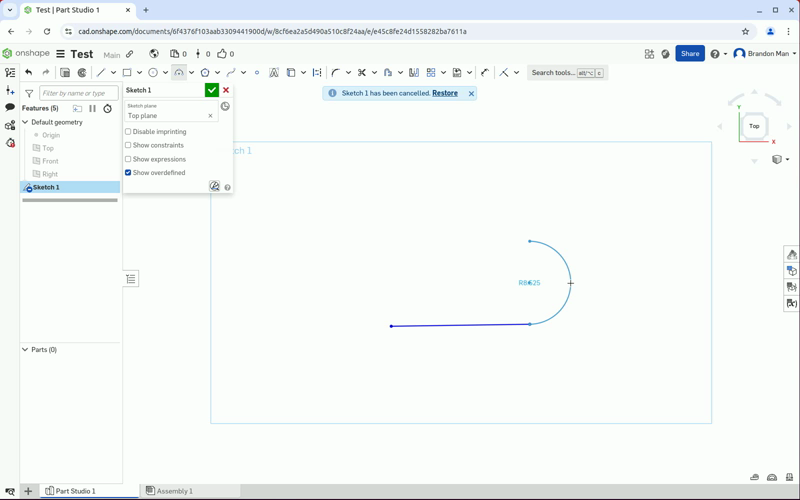
key_up(shift)
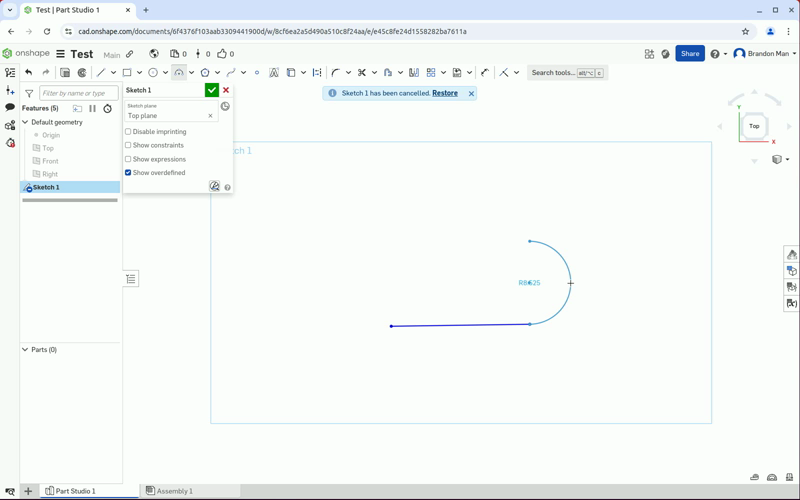
key(esc)
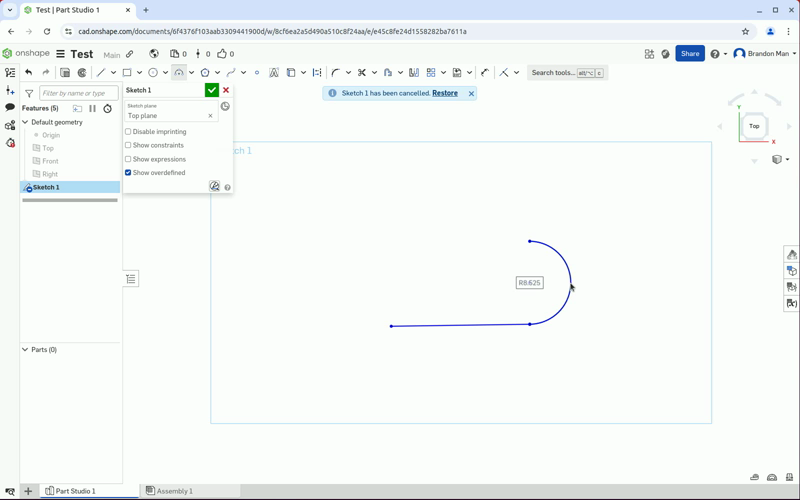
key(l)
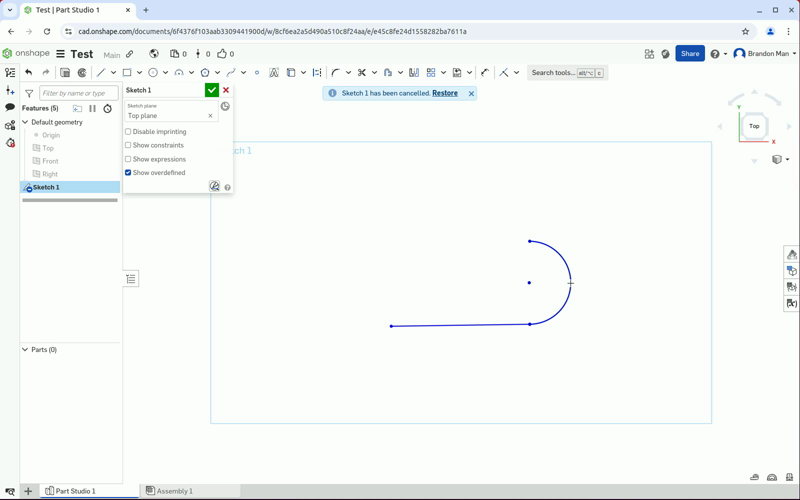
mouse_move(529, 241)
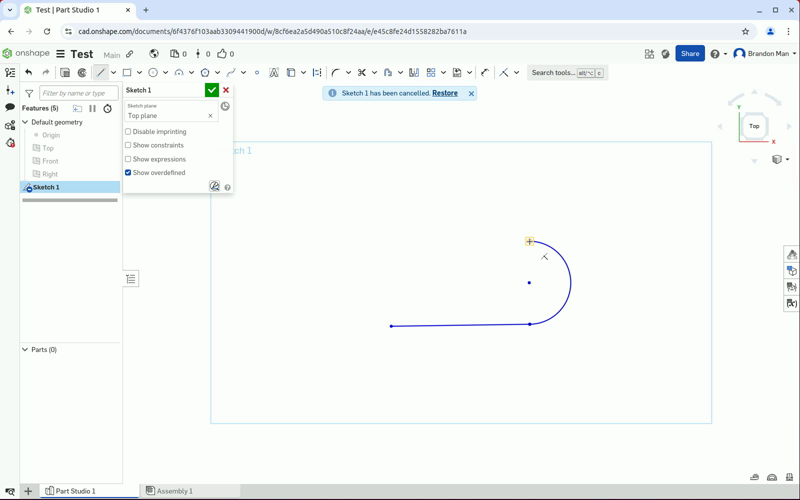
click(529, 241)
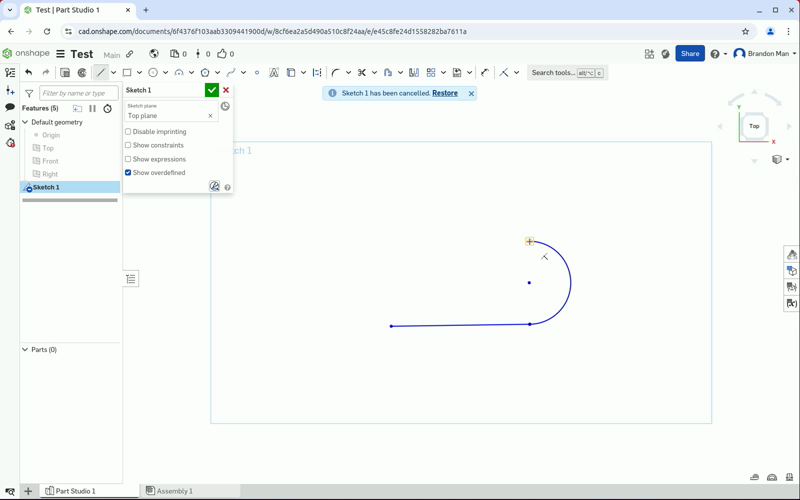
key_down(shift)
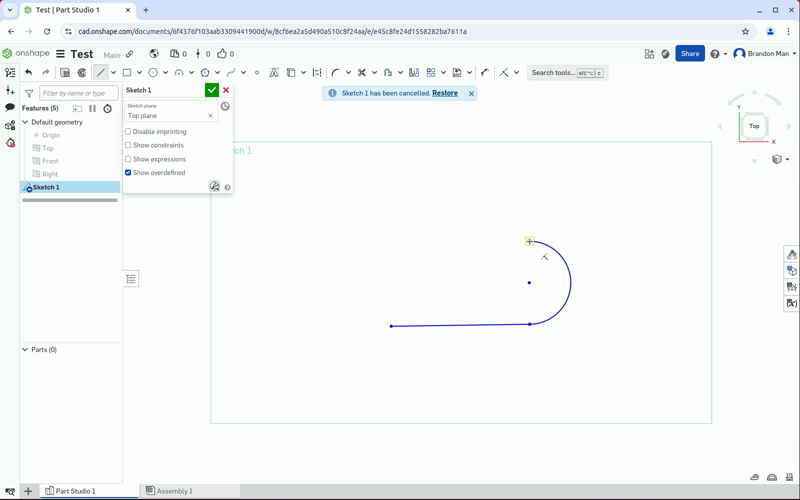
mouse_move(391, 241)
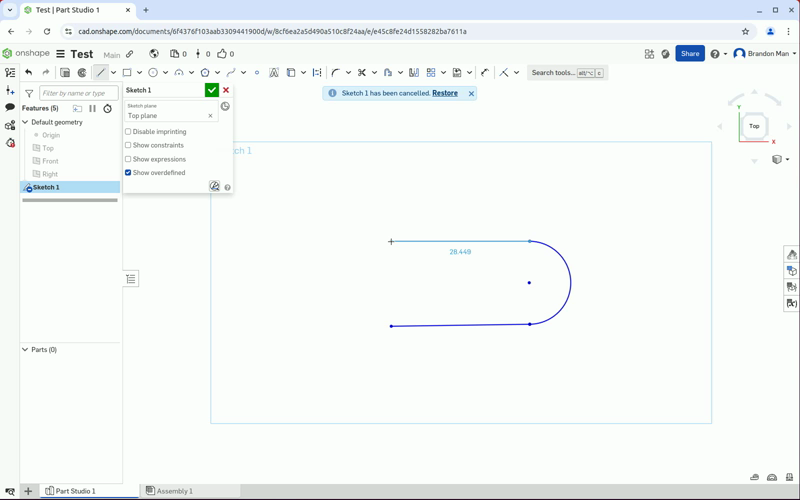
click(391, 241)
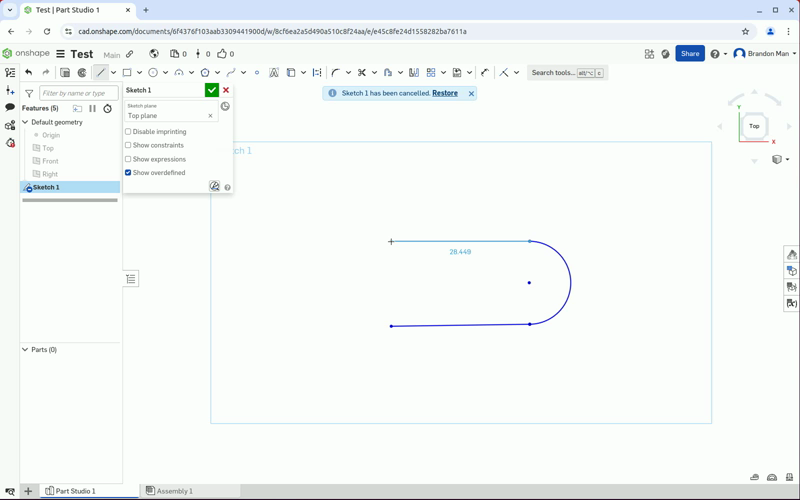
key_up(shift)
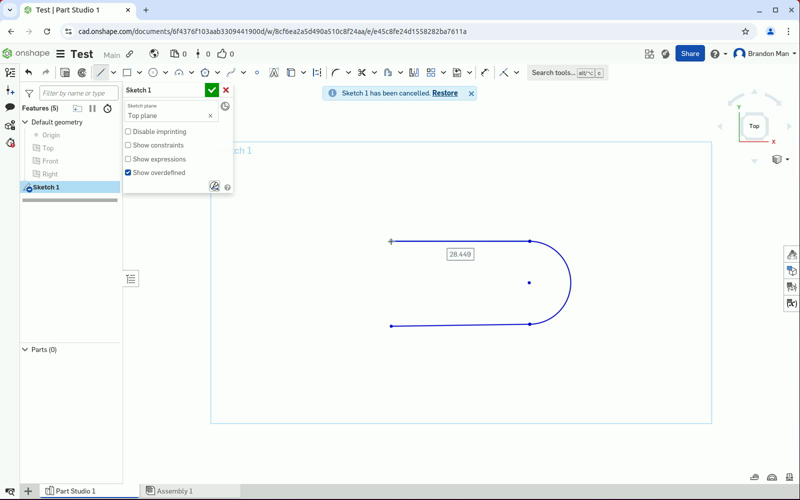
key(esc)
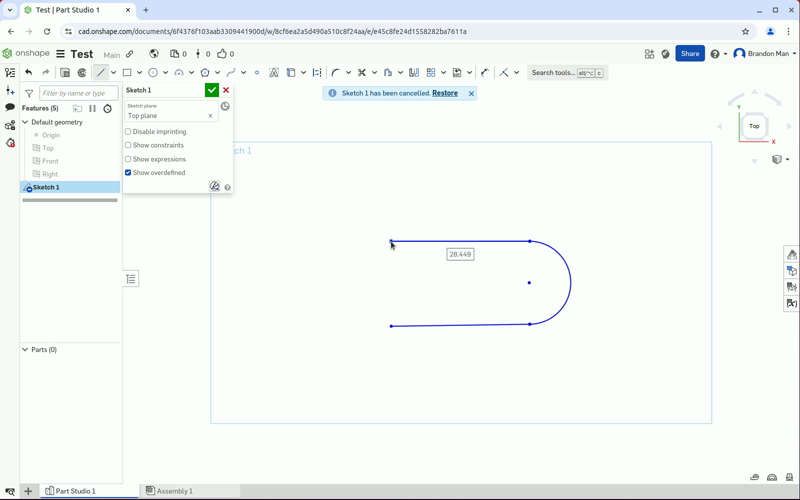
key(a)
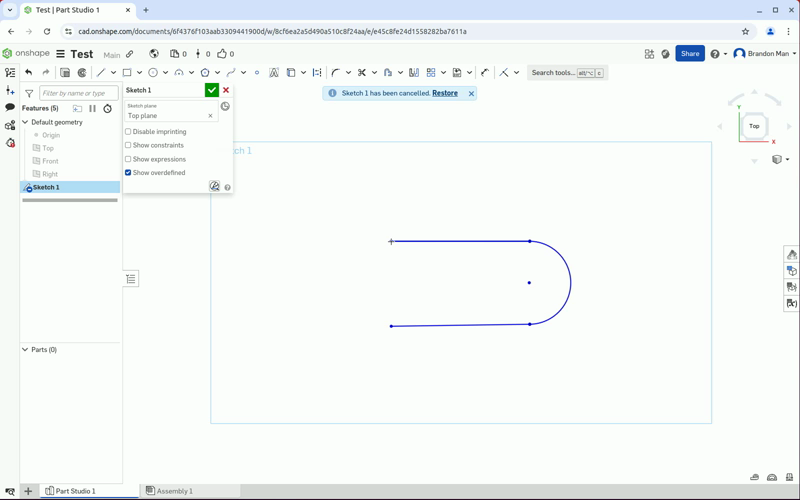
mouse_move(391, 241)
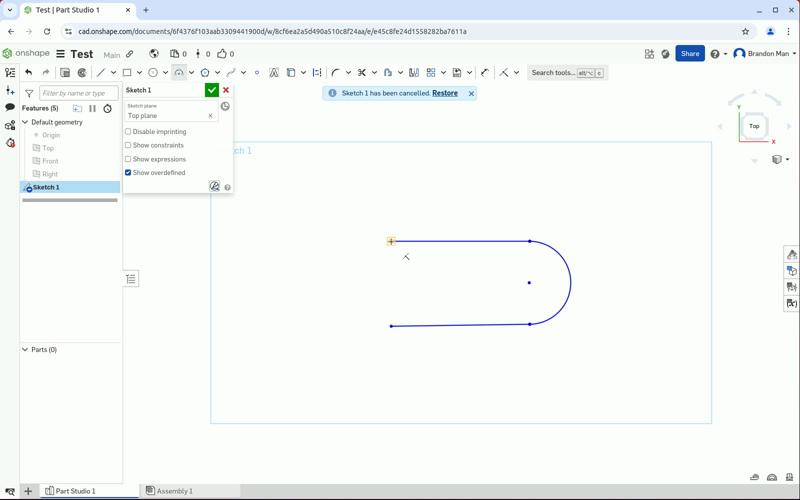
click(391, 241)
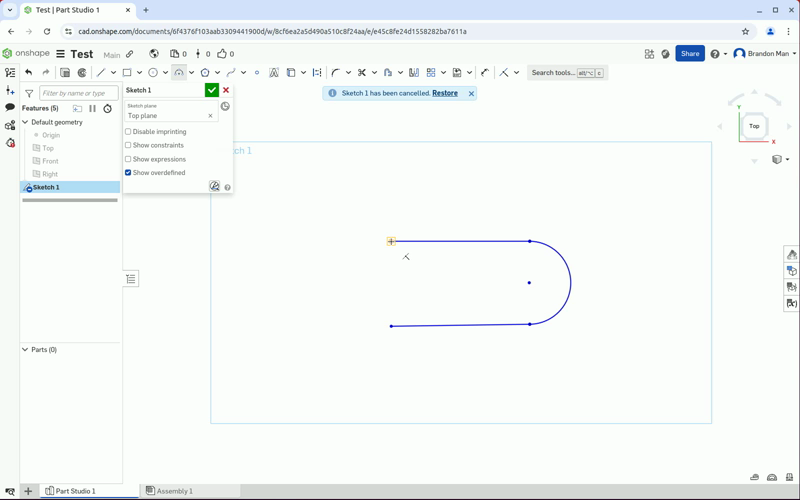
mouse_move(391, 326)
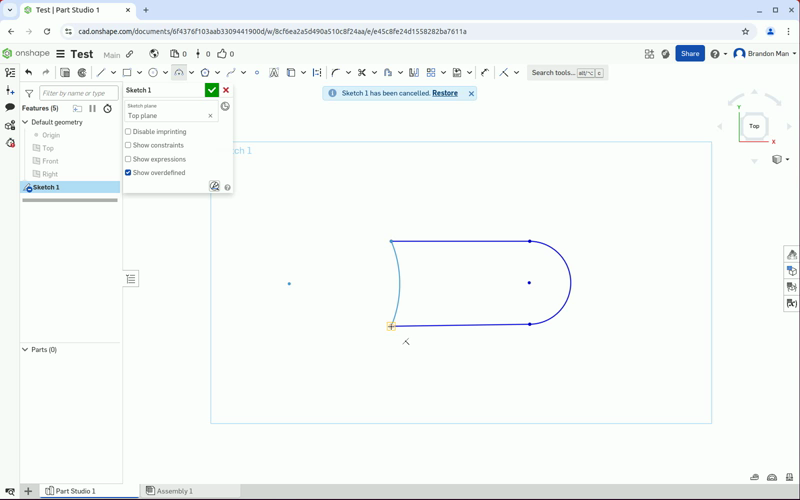
click(391, 326)
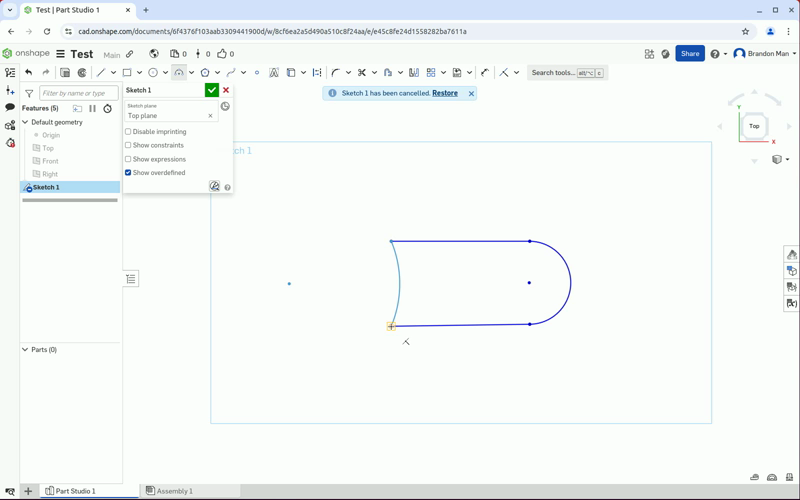
key_down(shift)
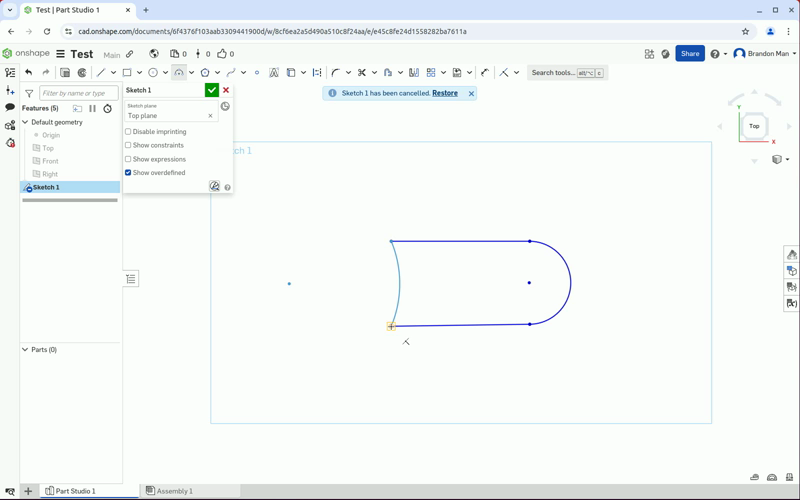
mouse_move(433, 283)
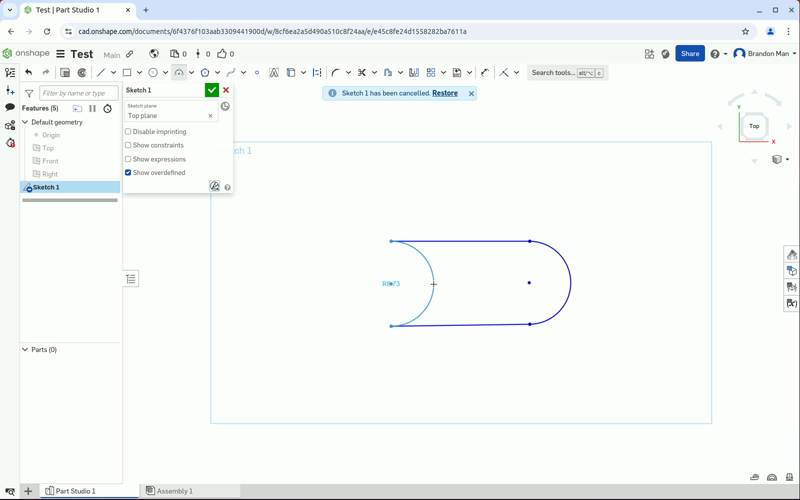
click(433, 283)
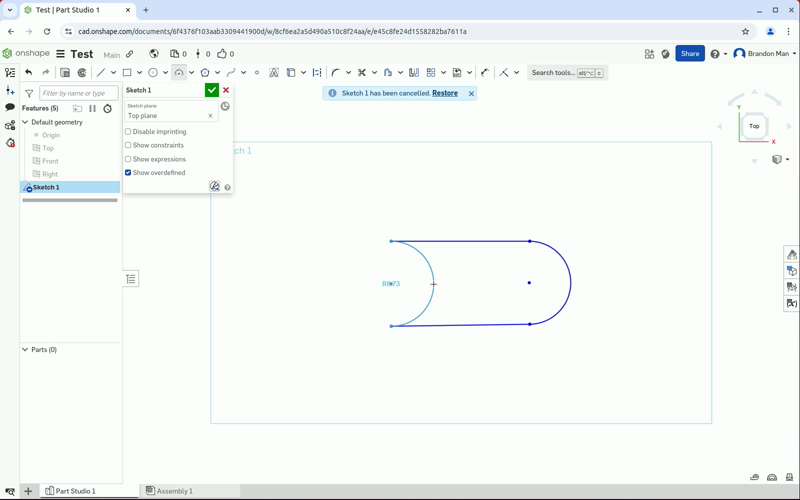
key_up(shift)
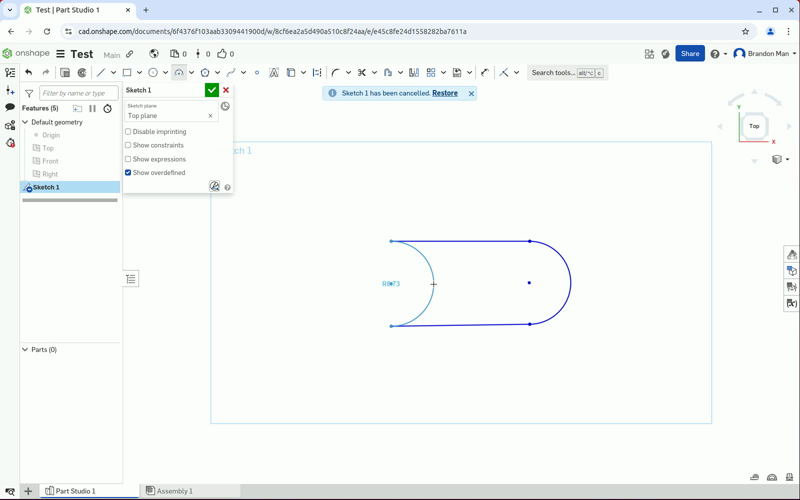
key(esc)
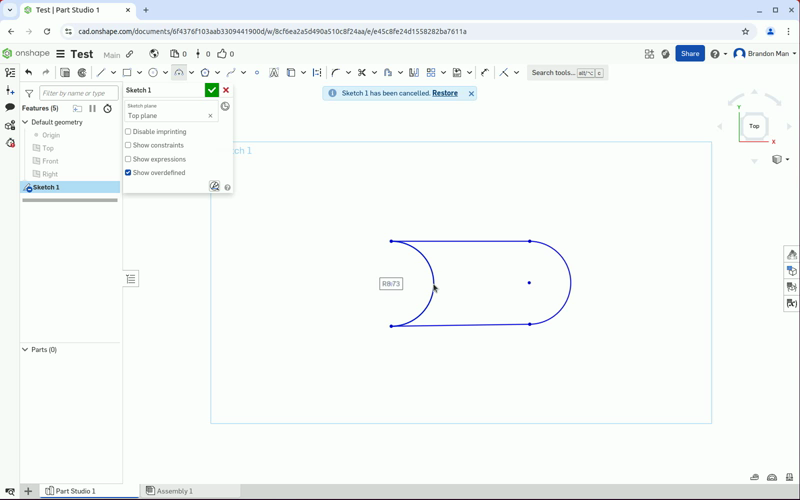
key(c)
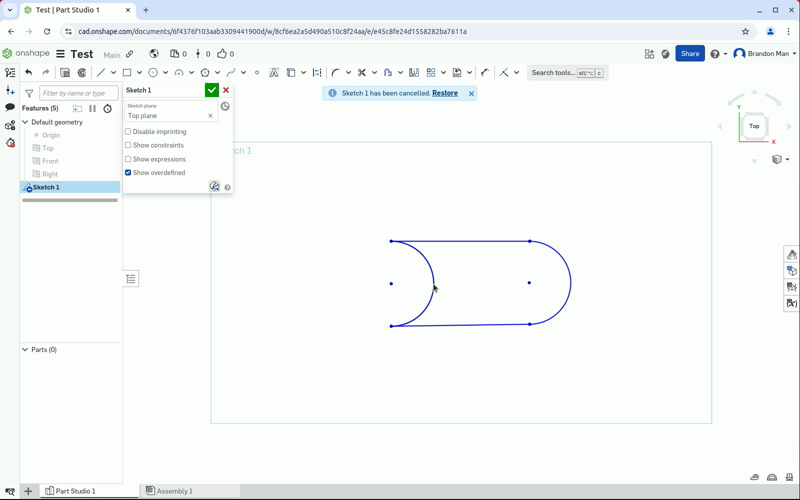
key_down(shift)
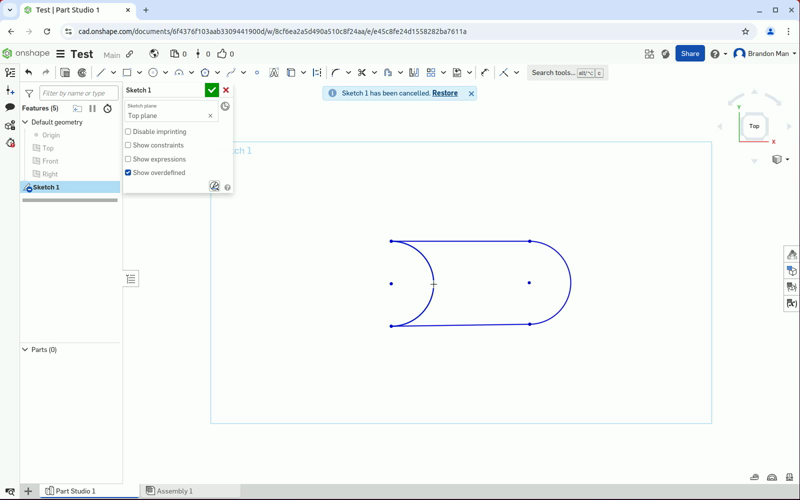
mouse_move(529, 282)
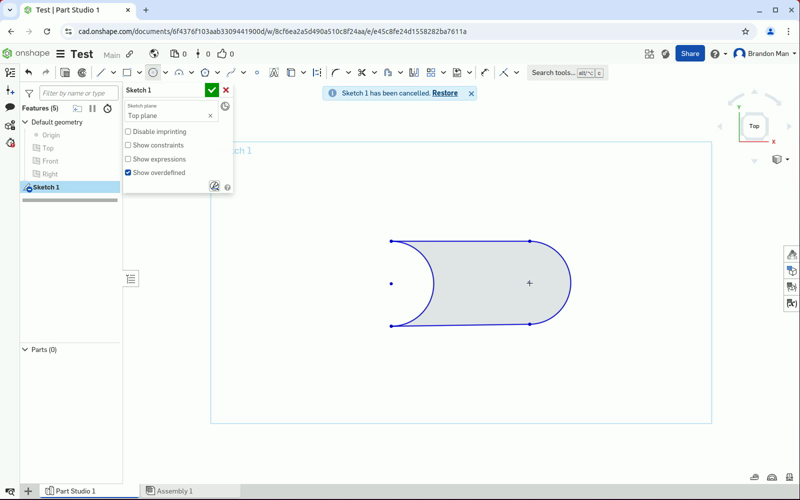
scroll(6)
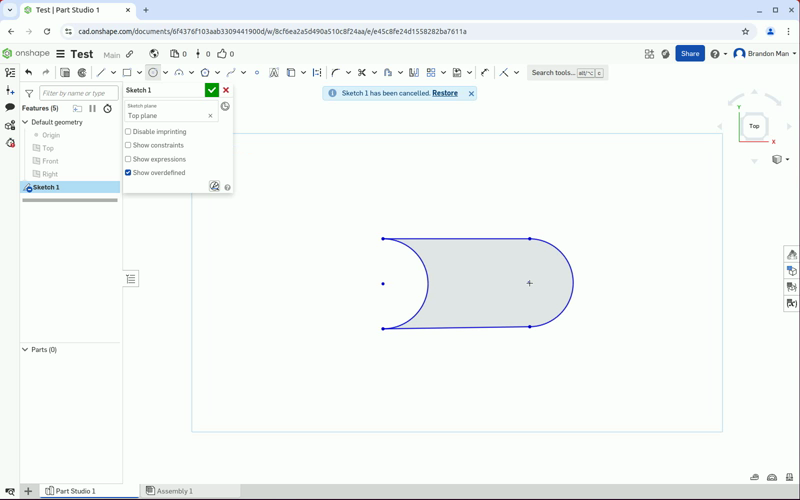
scroll(6)
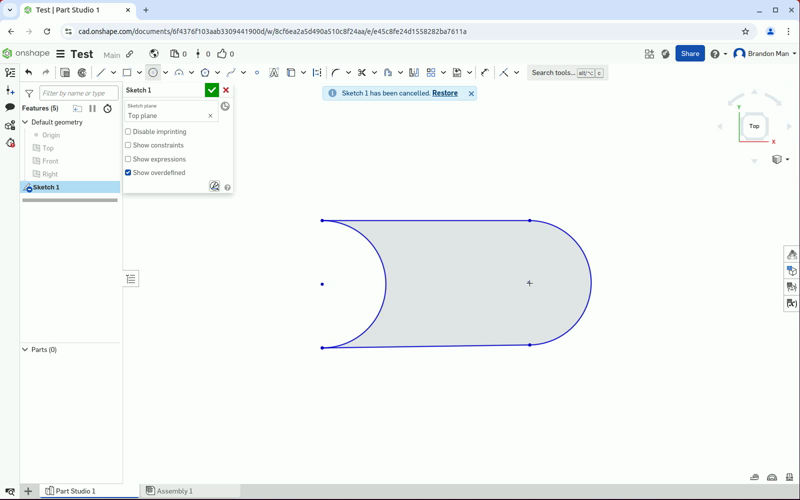
scroll(6)
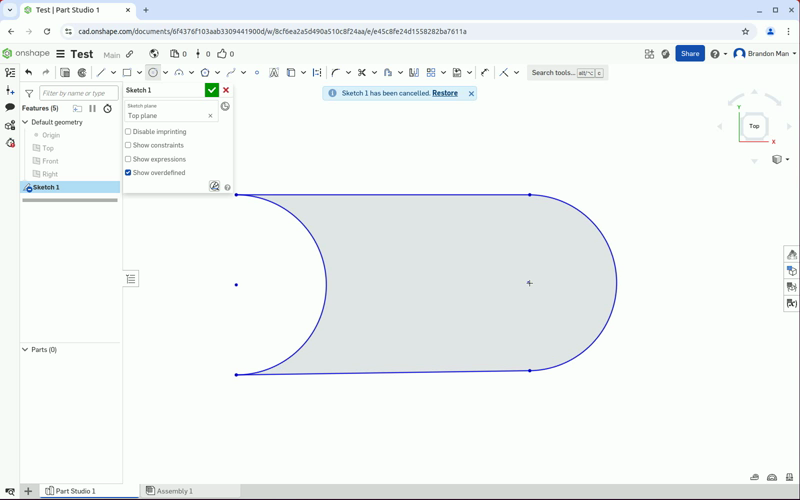
scroll(6)
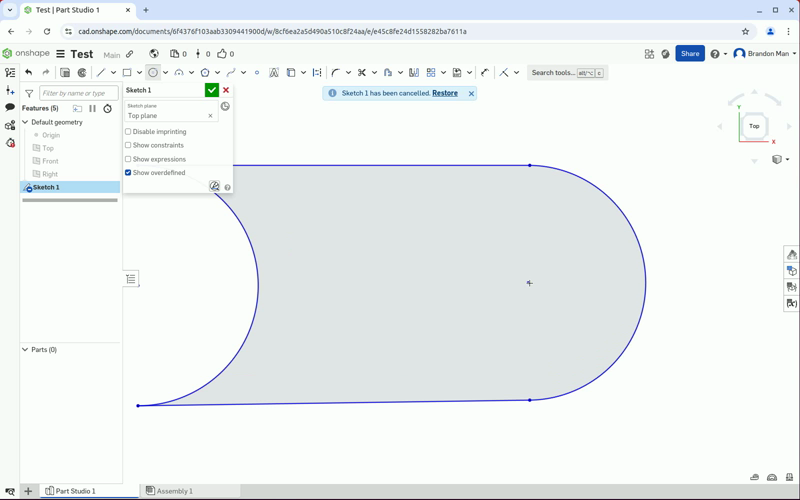
scroll(6)
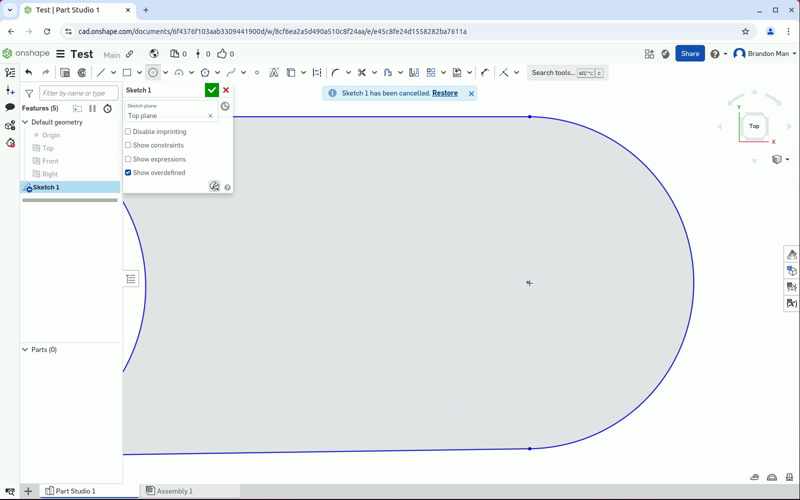
scroll(6)
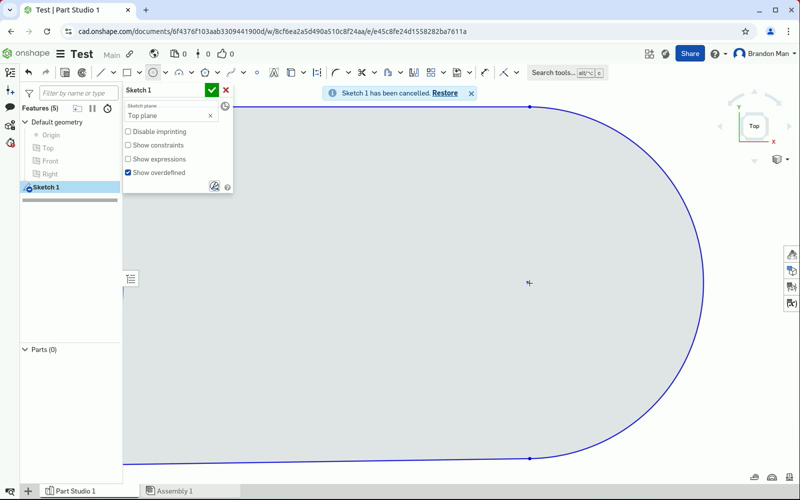
scroll(6)
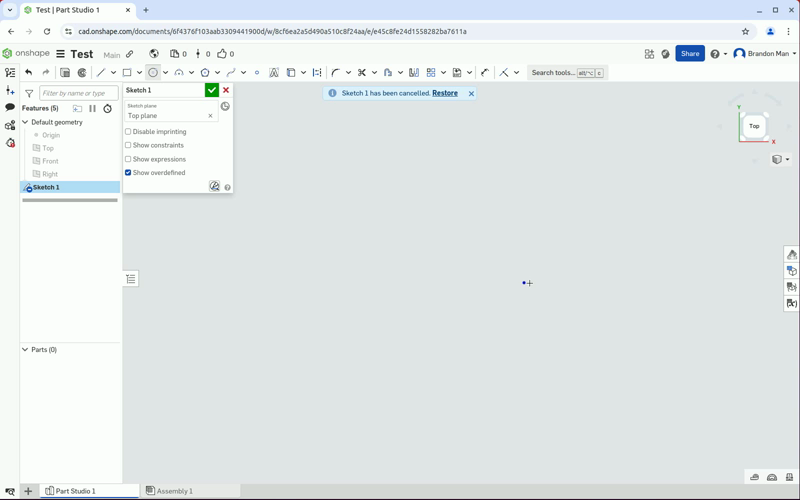
click(529, 282)
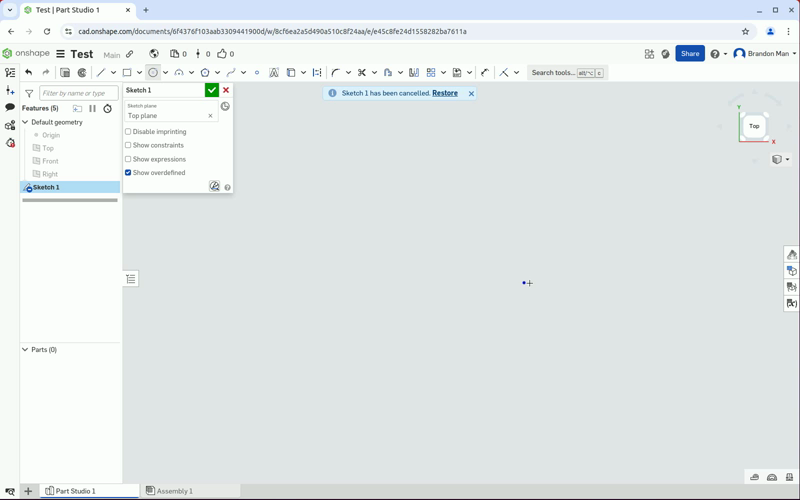
scroll(-6)
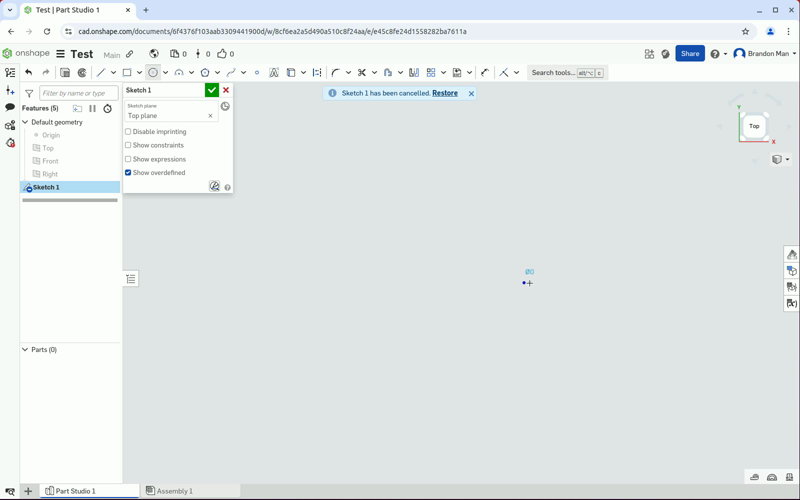
scroll(-6)
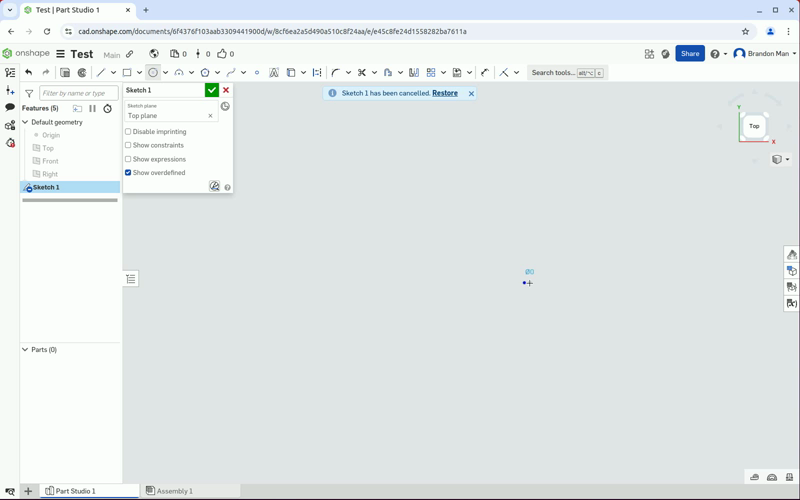
scroll(-6)
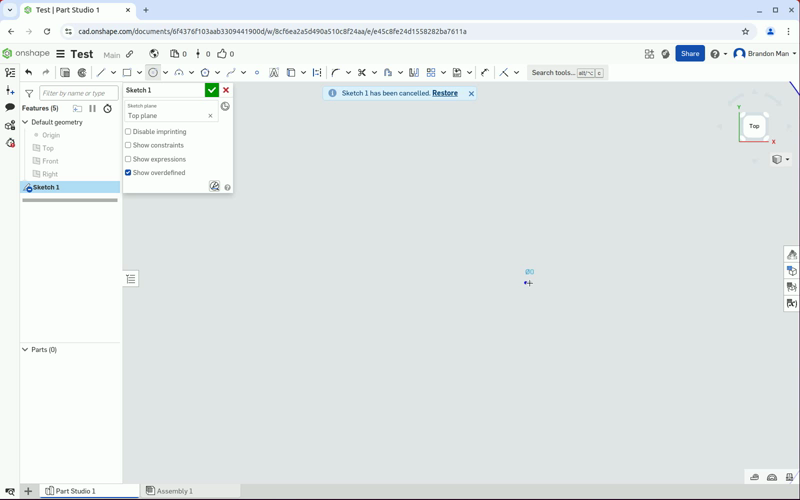
scroll(-6)
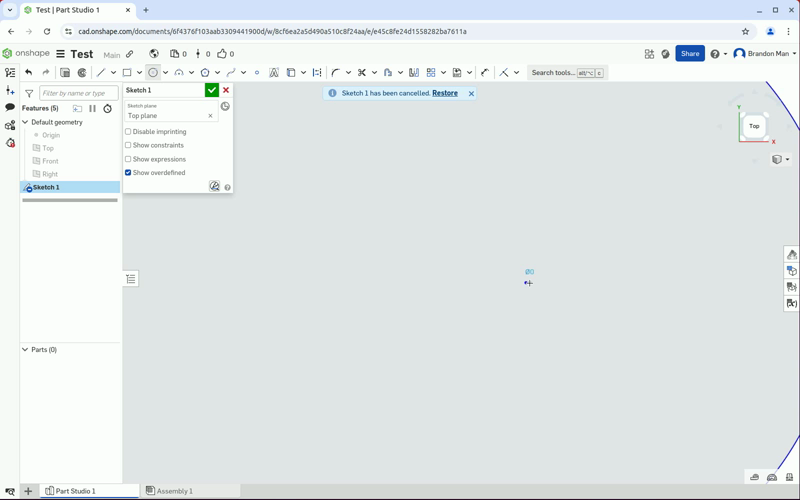
scroll(-6)
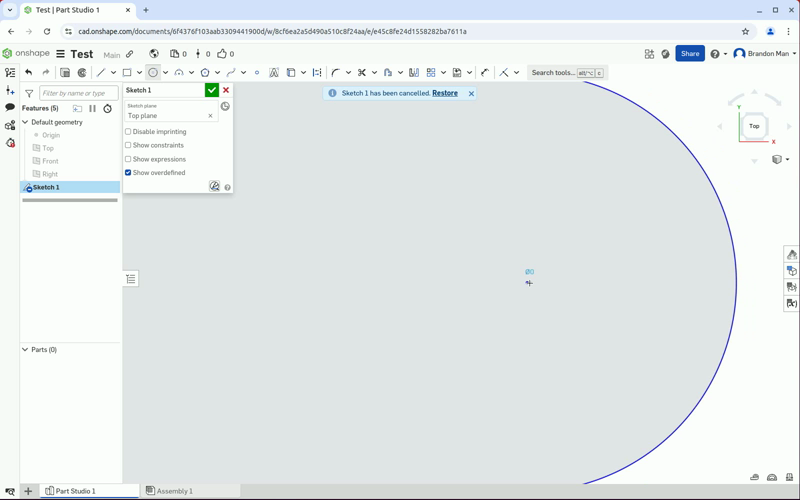
scroll(-6)
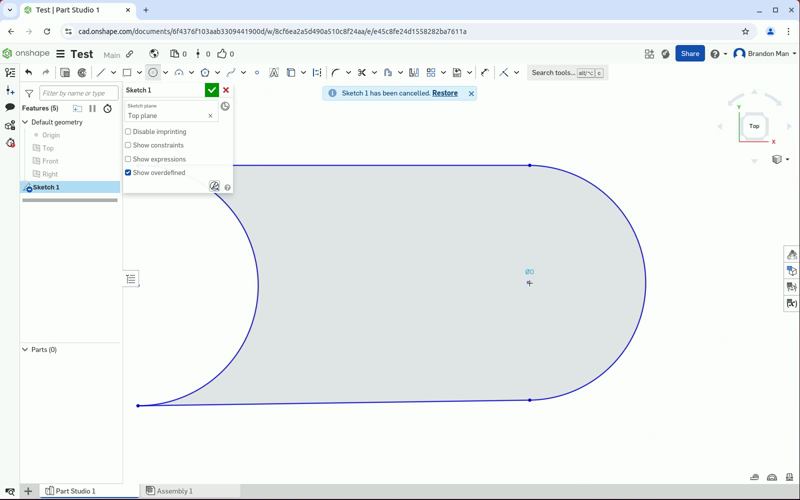
scroll(-6)
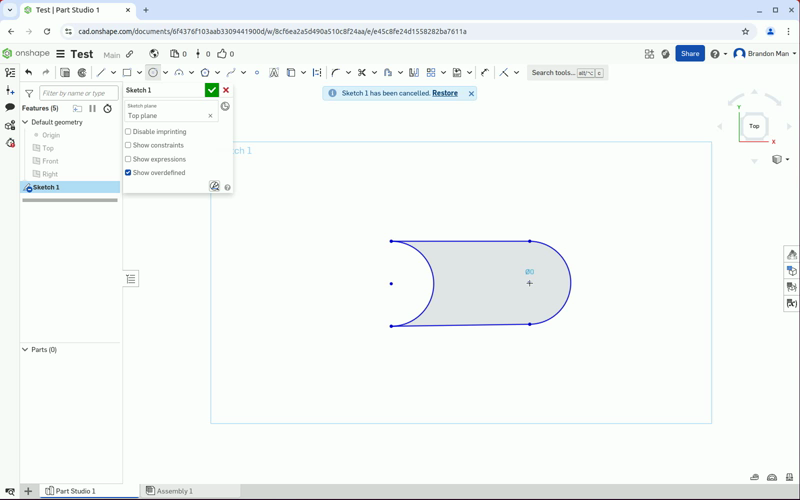
key_up(shift)
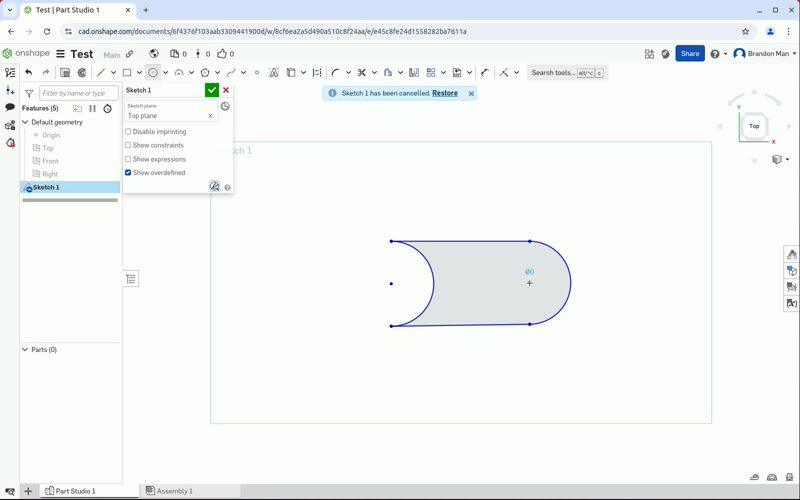
mouse_move(554, 282)
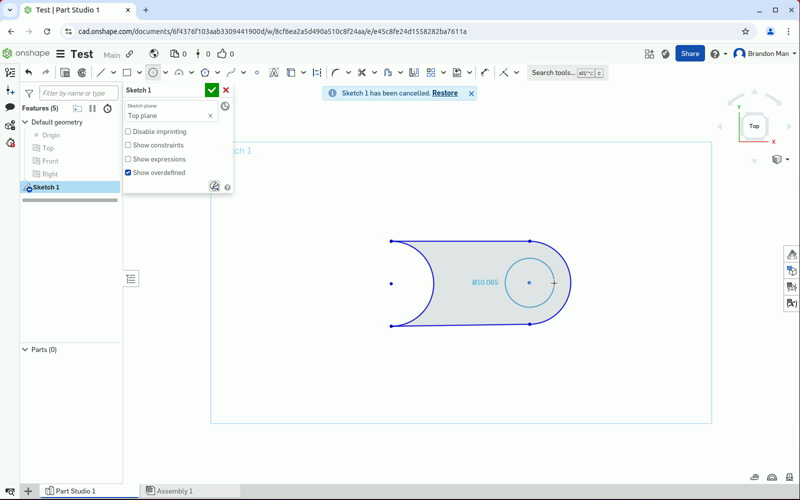
click(554, 282)
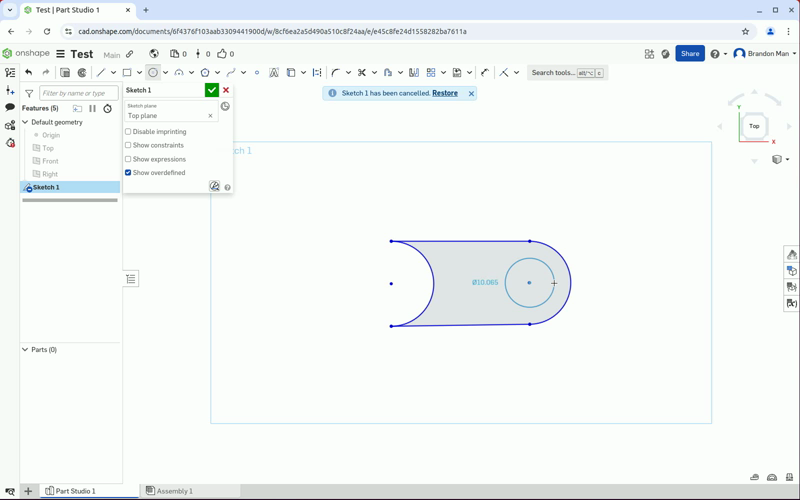
key(esc)
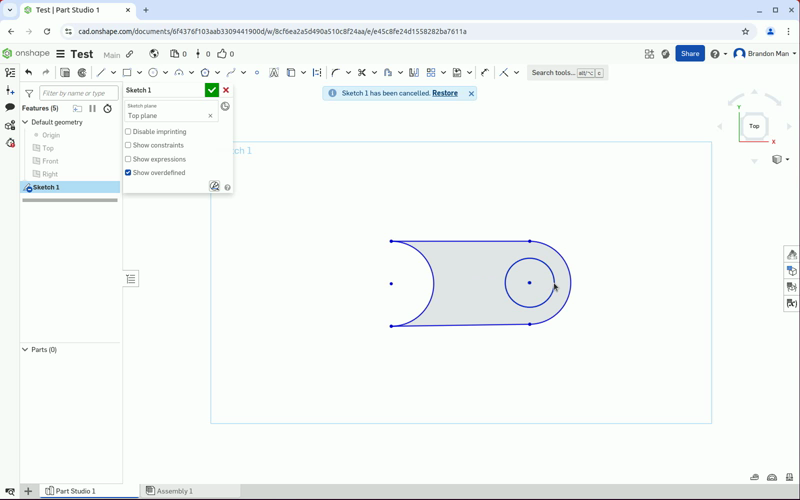
mouse_move(481, 261)
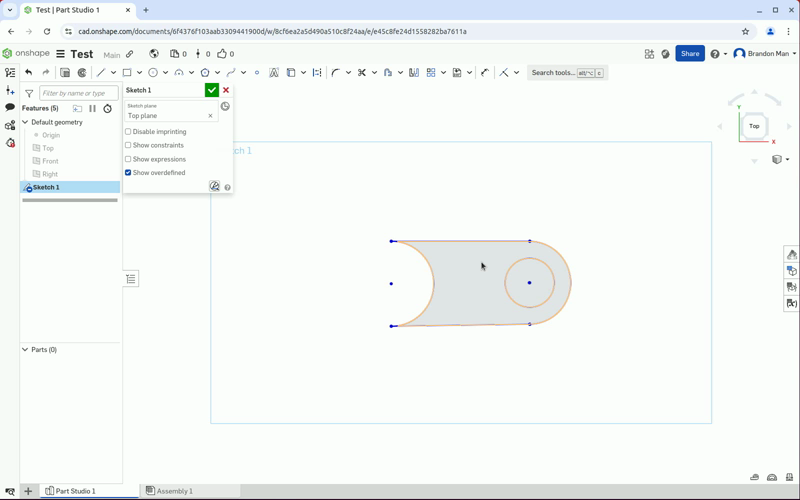
click(481, 261)
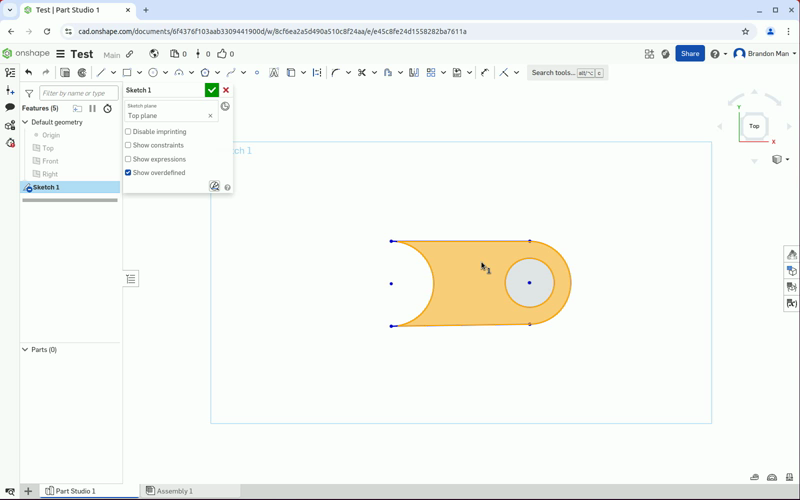
mouse_move(73, 352)
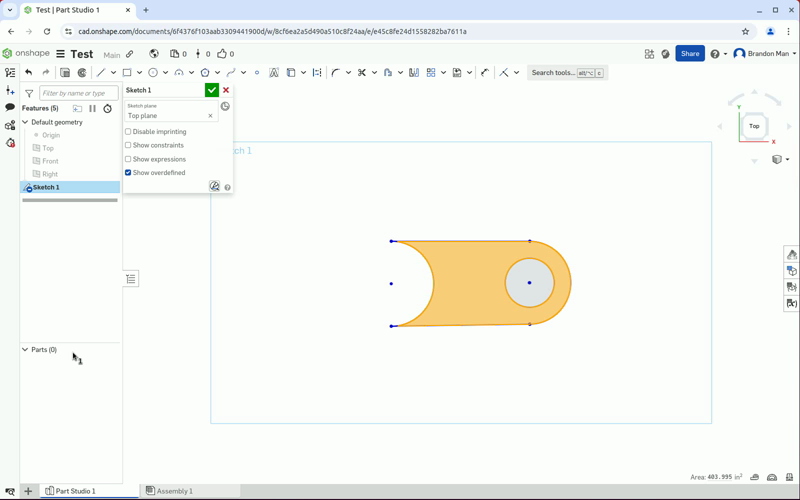
key(shift+y)
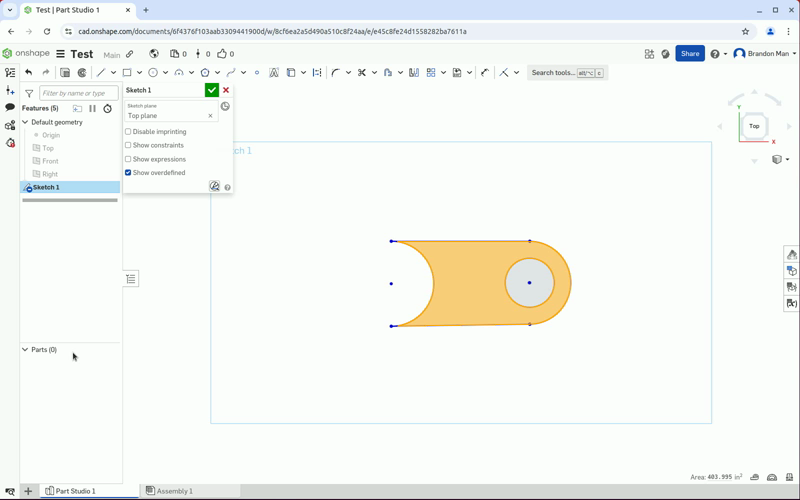
key(shift+e)
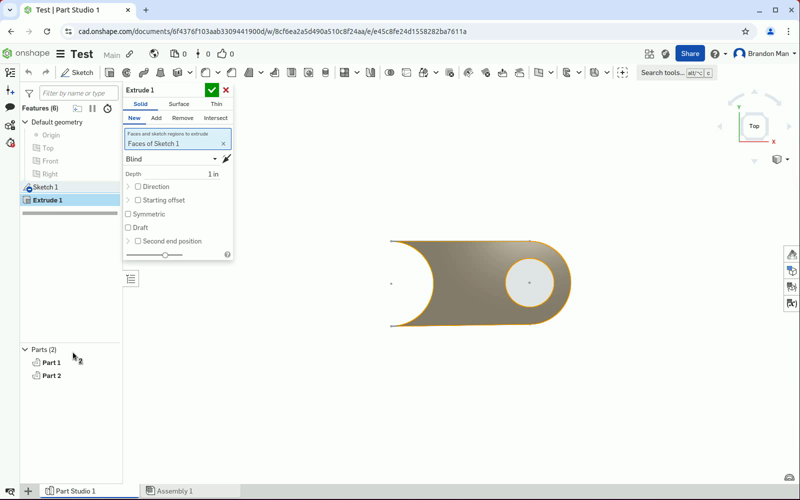
mouse_move(143, 106)
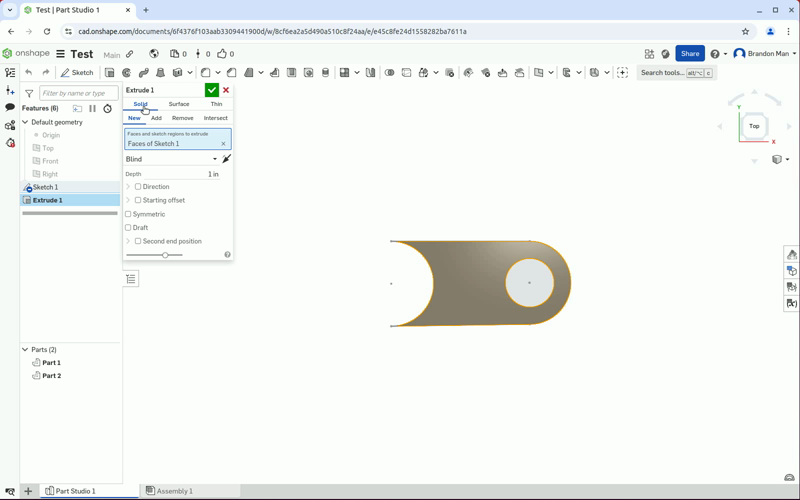
click(143, 106)
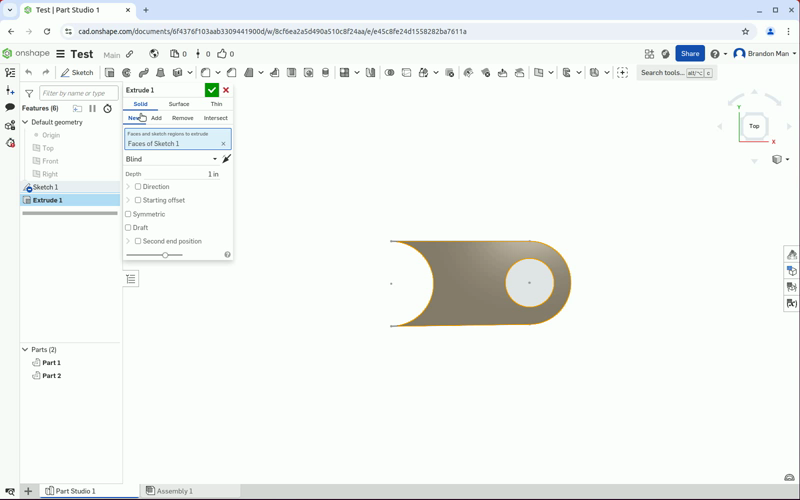
mouse_move(137, 120)
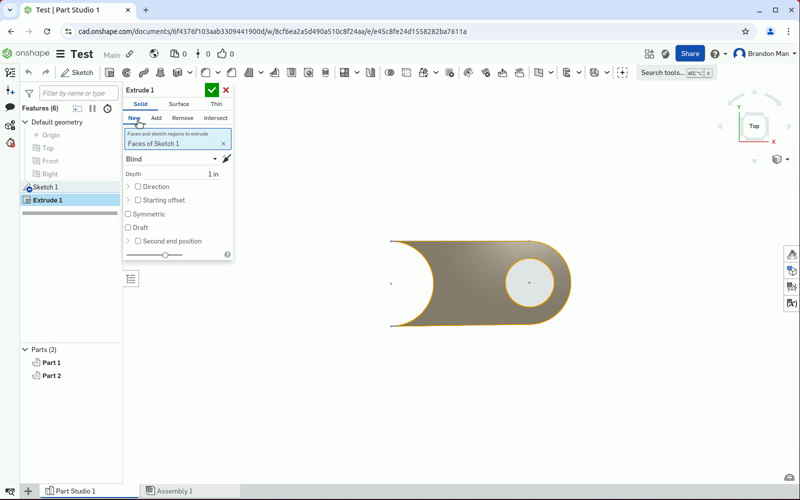
click(137, 120)
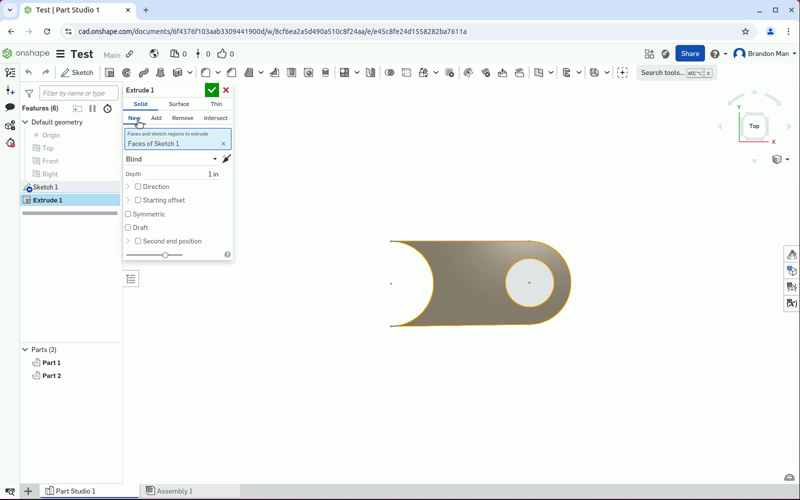
key(tab, 4)
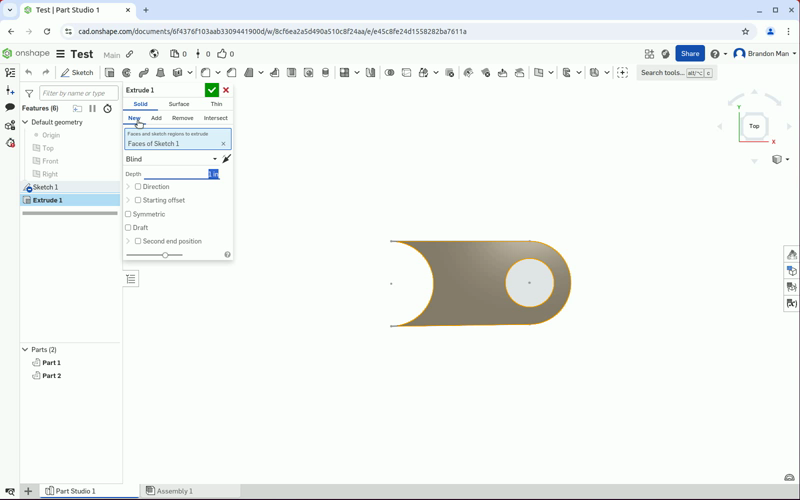
text(7.703)
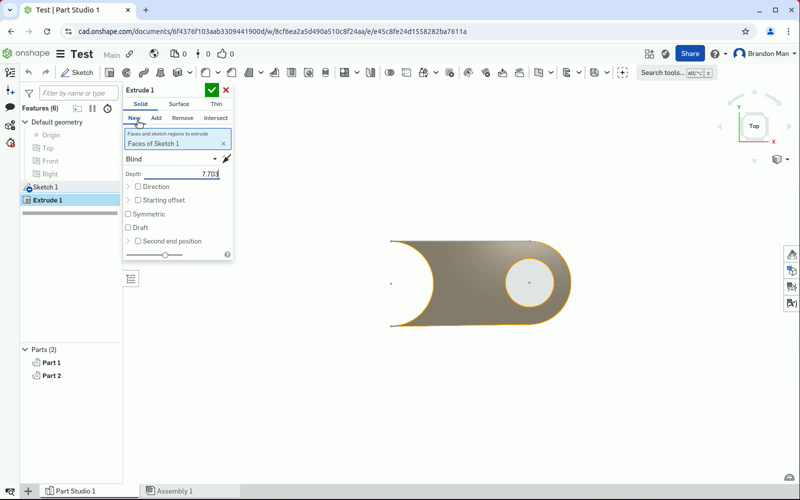
key(enter)
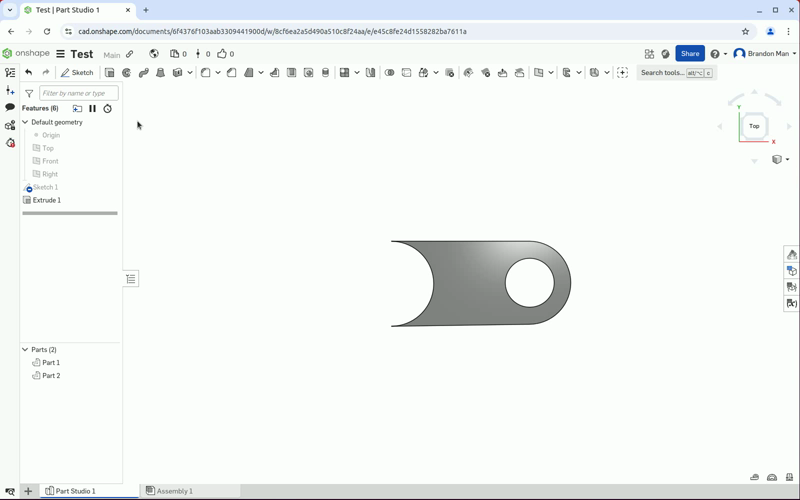
key(shift+h)
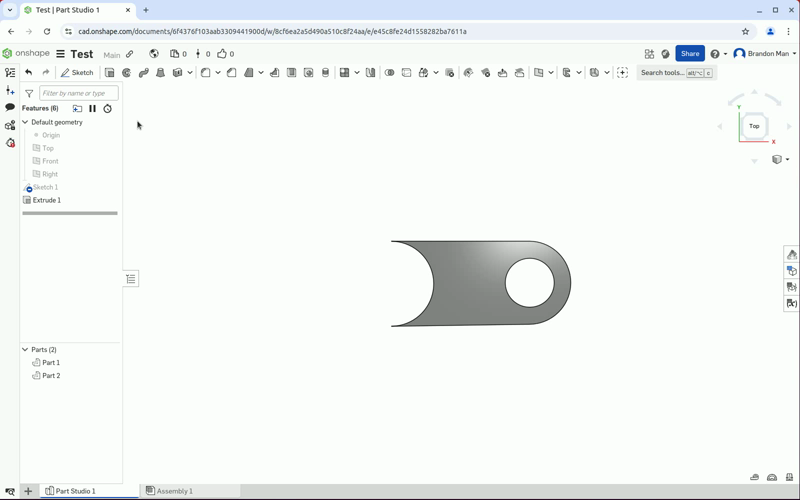
key(shift+h)
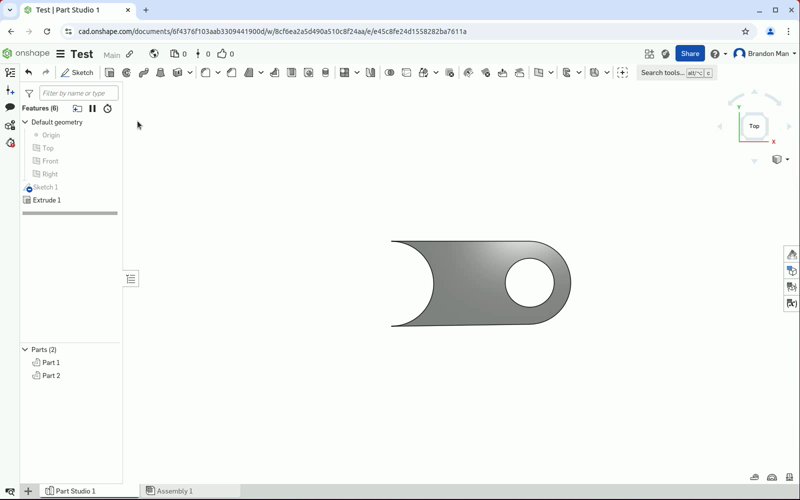
mouse_move(73, 189)
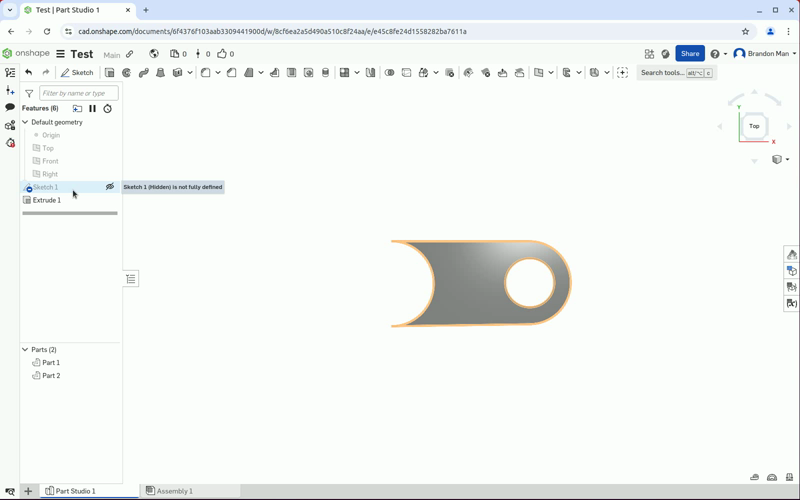
click(73, 189)
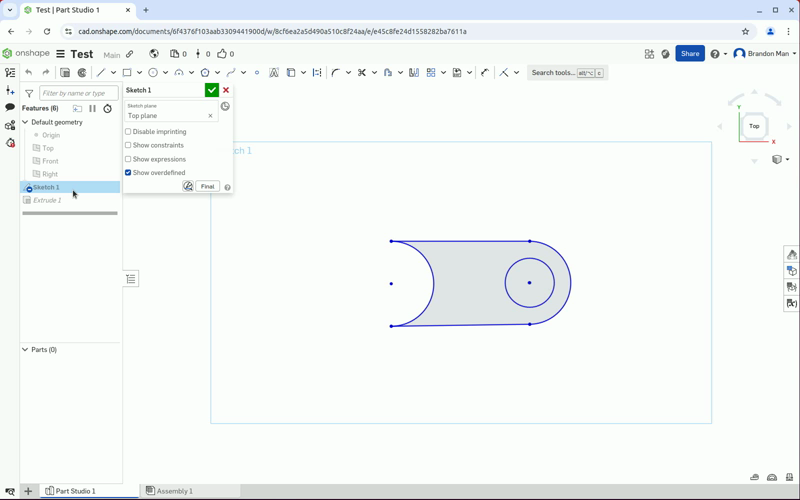
mouse_move(229, 92)
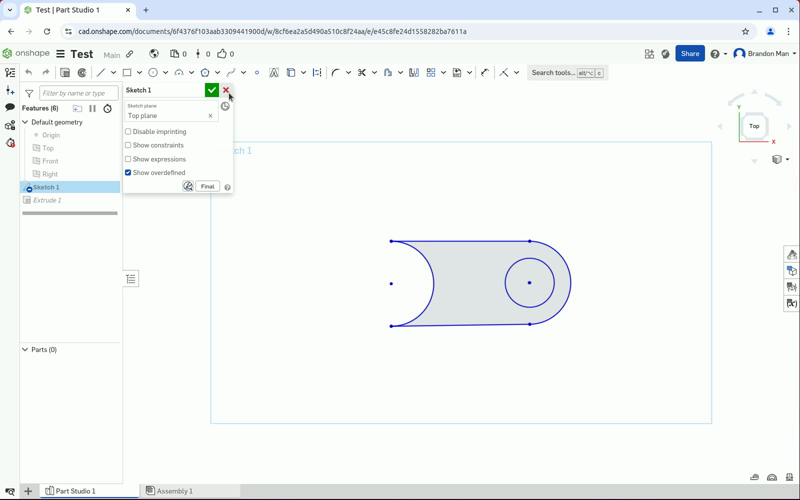
click(229, 92)
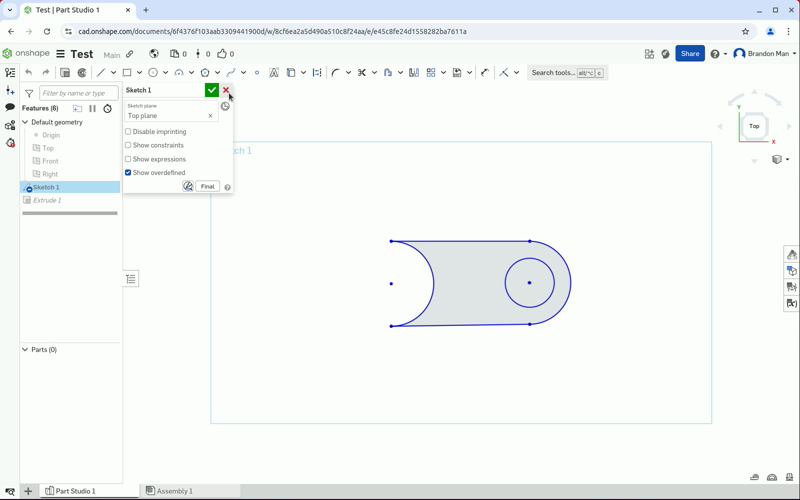
key(shift+s)
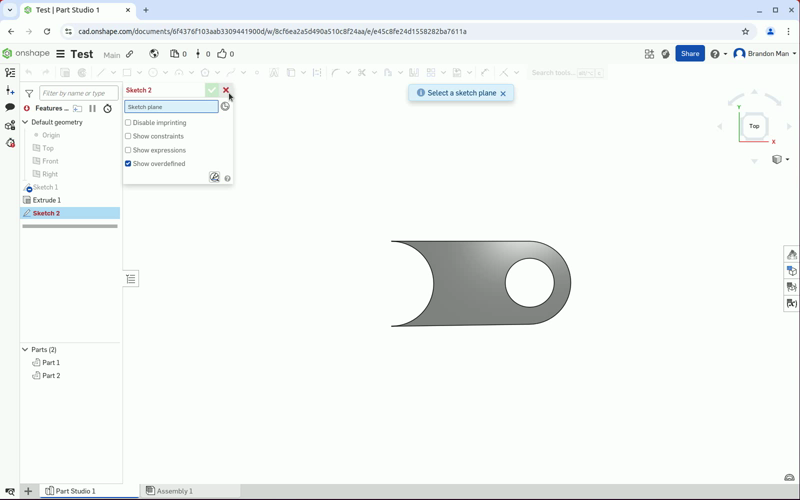
mouse_move(73, 150)
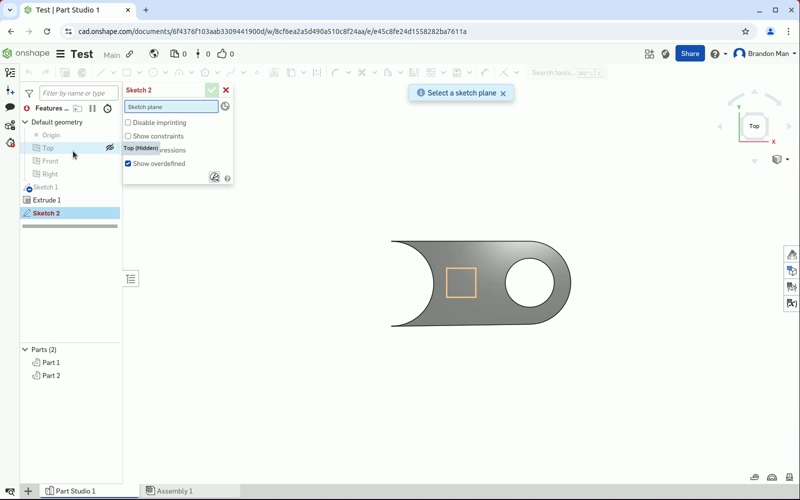
click(73, 150)
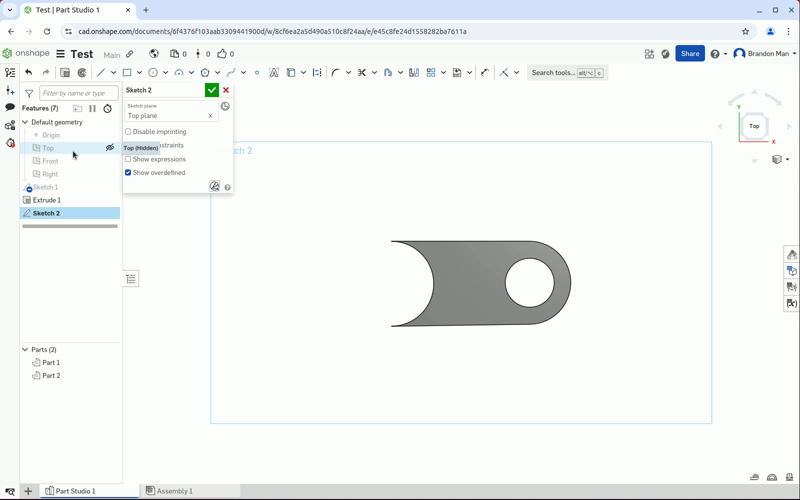
mouse_move(73, 352)
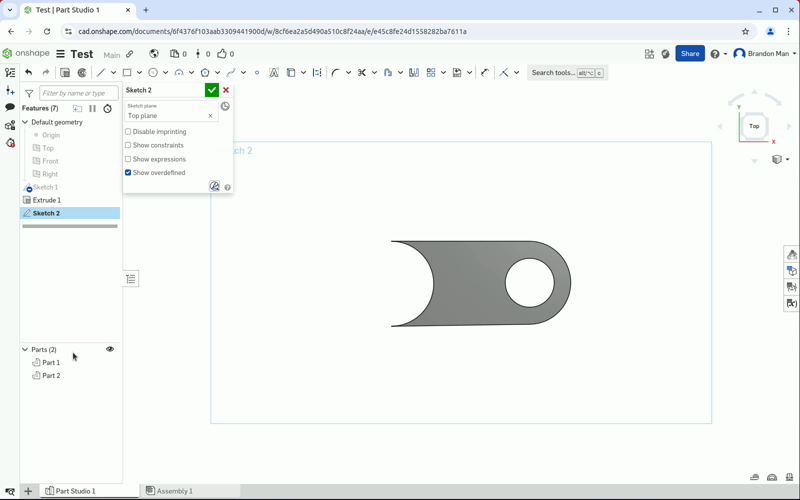
key(y)
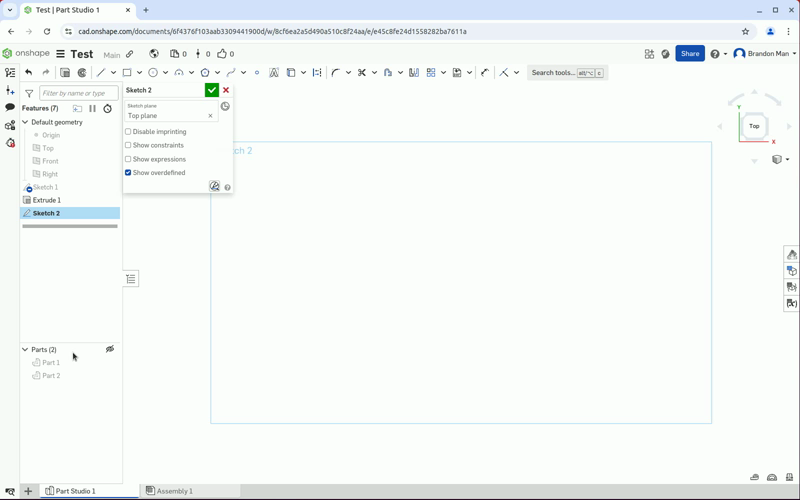
key(c)
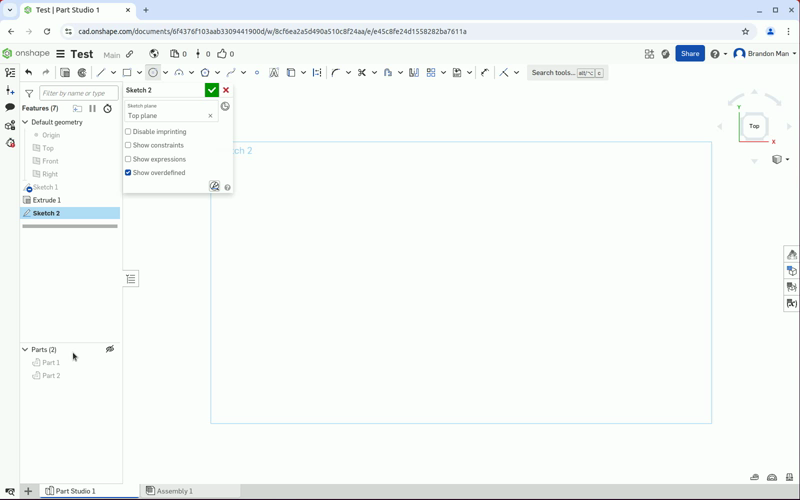
key_down(shift)
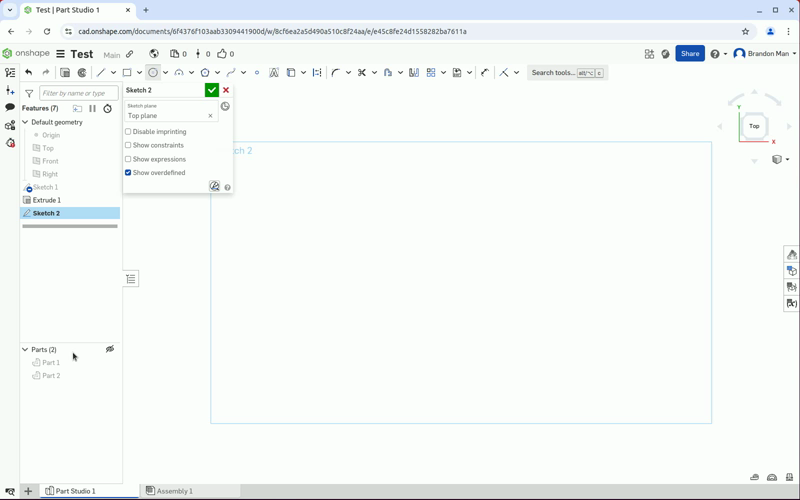
mouse_move(392, 282)
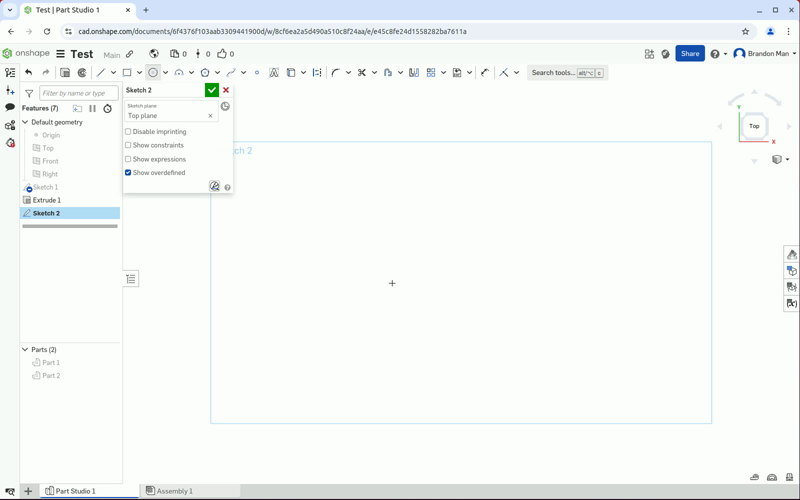
click(392, 282)
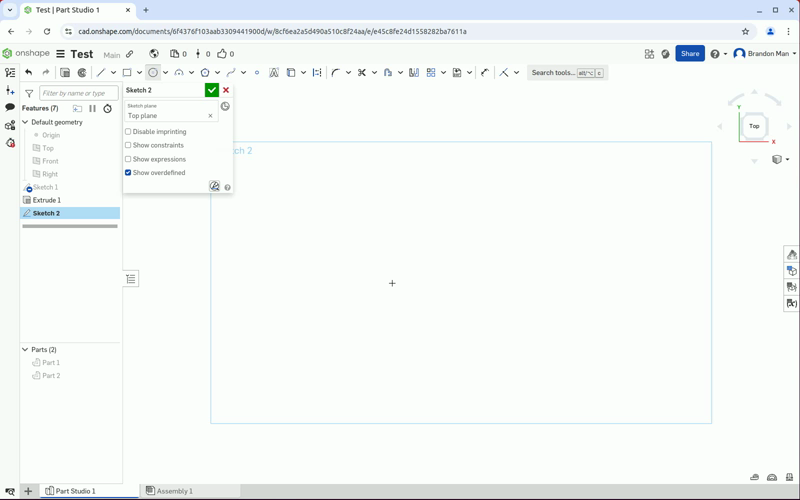
key_up(shift)
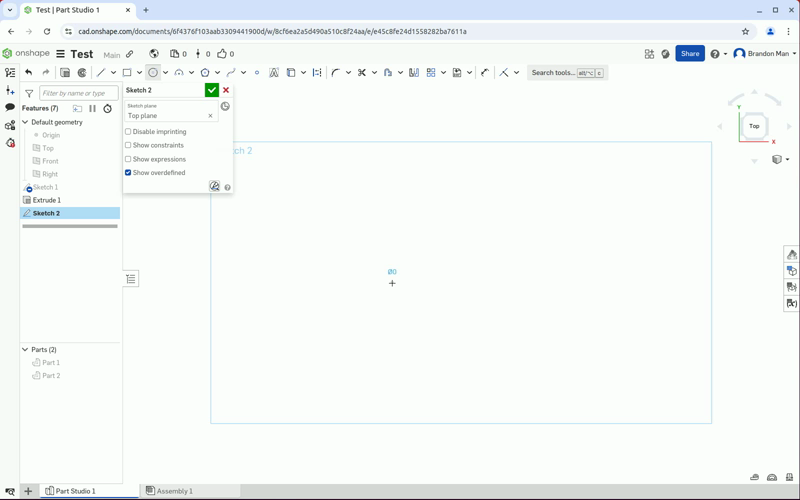
mouse_move(435, 282)
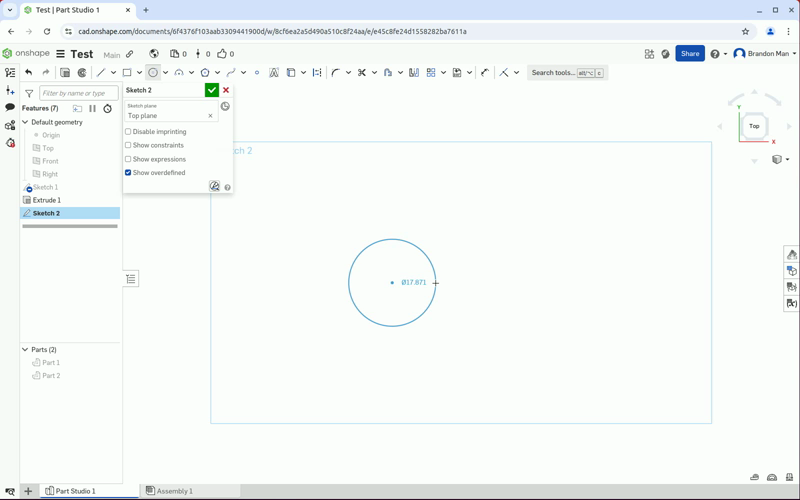
click(435, 282)
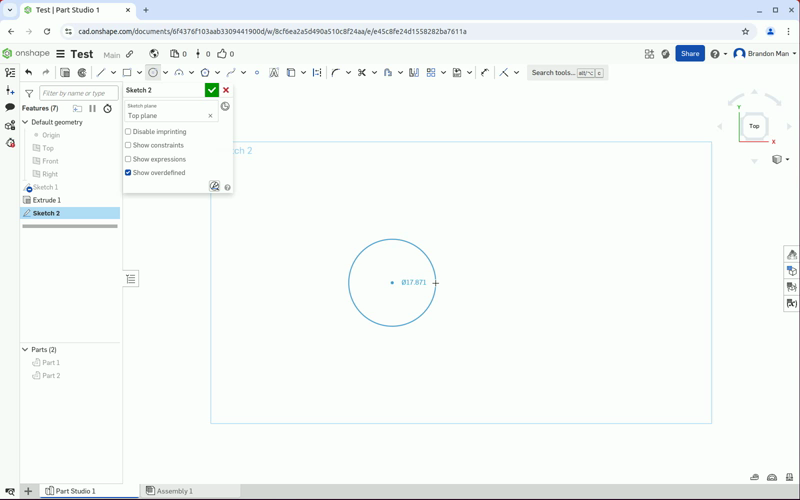
key(esc)
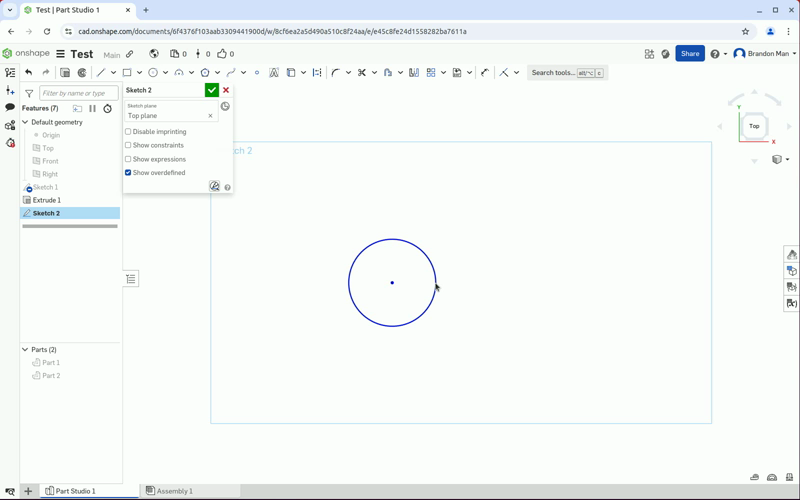
key(c)
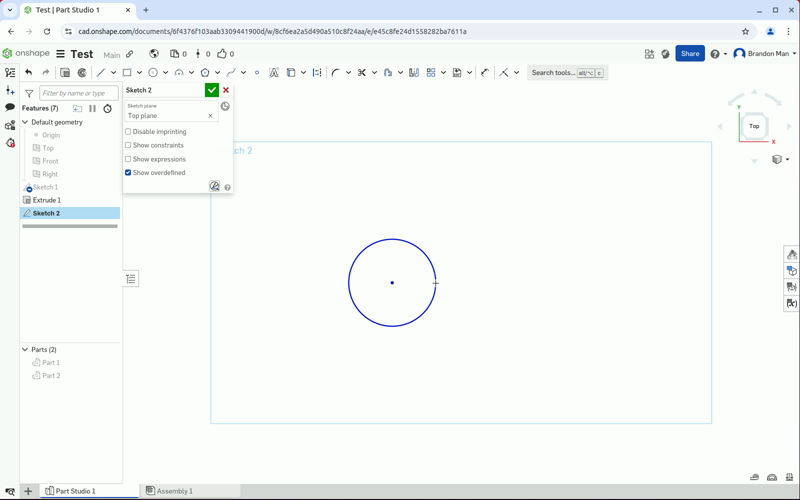
key_down(shift)
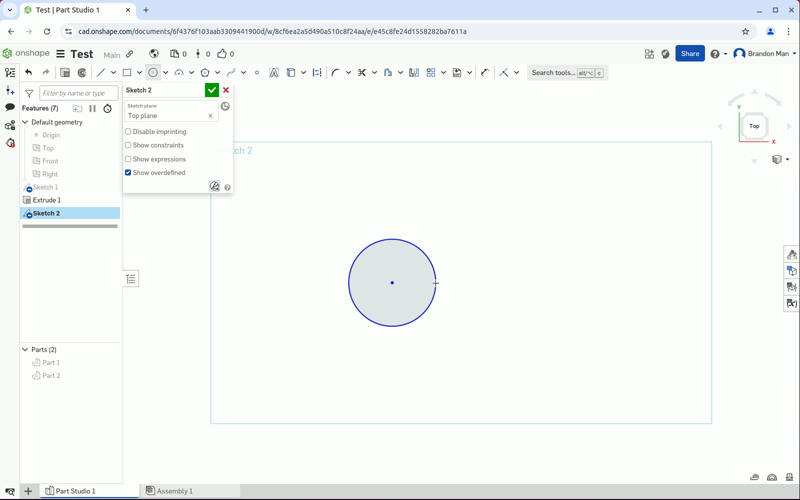
mouse_move(392, 282)
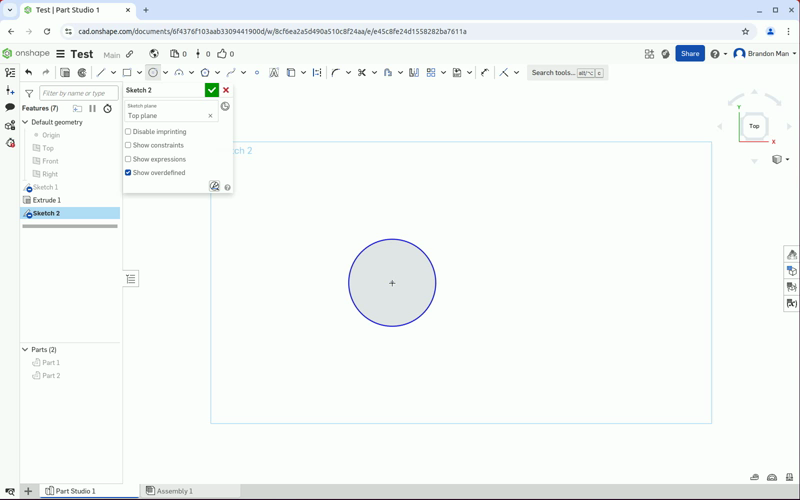
click(392, 282)
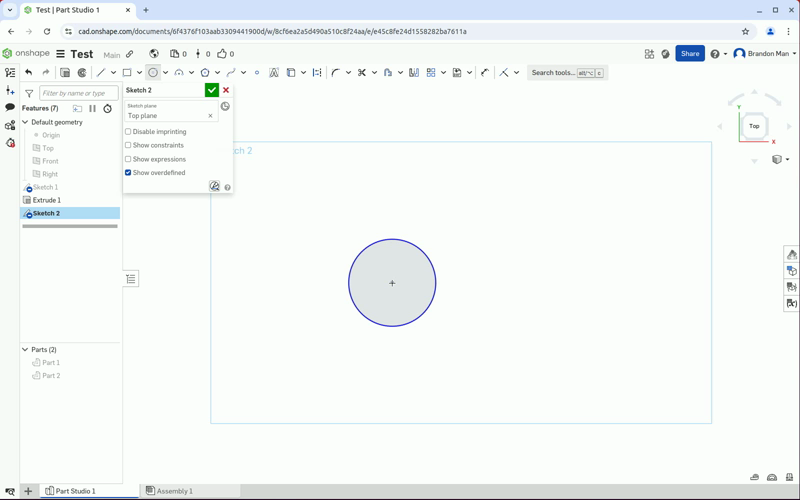
key_up(shift)
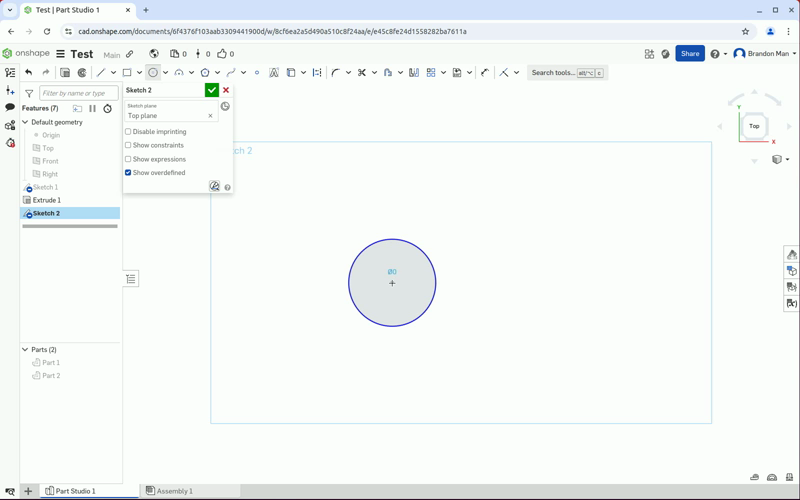
mouse_move(415, 282)
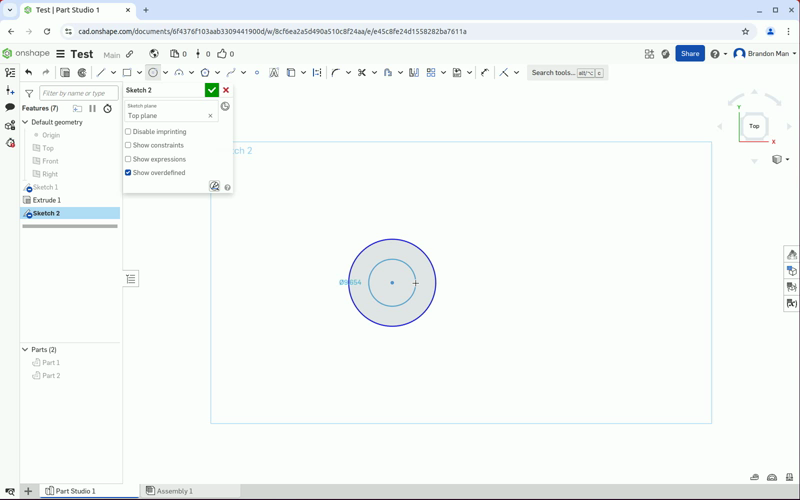
click(415, 282)
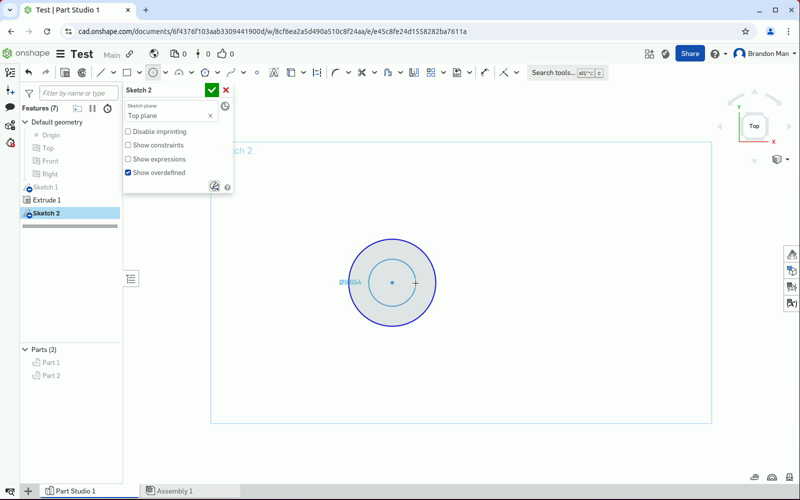
key(esc)
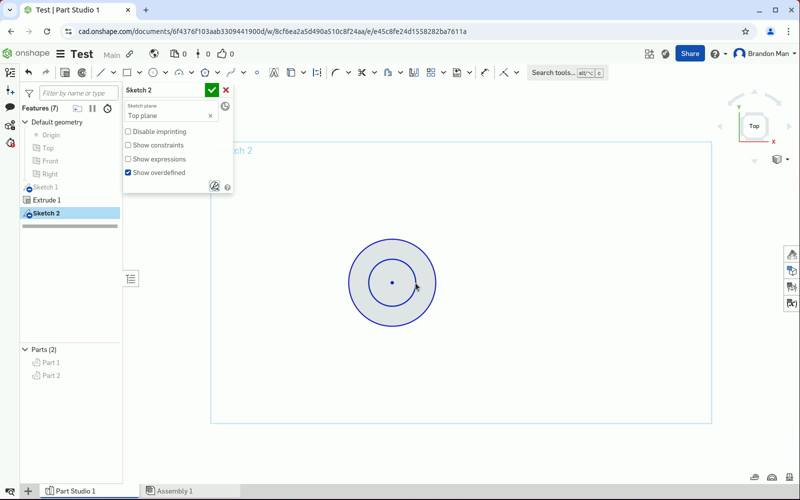
mouse_move(423, 306)
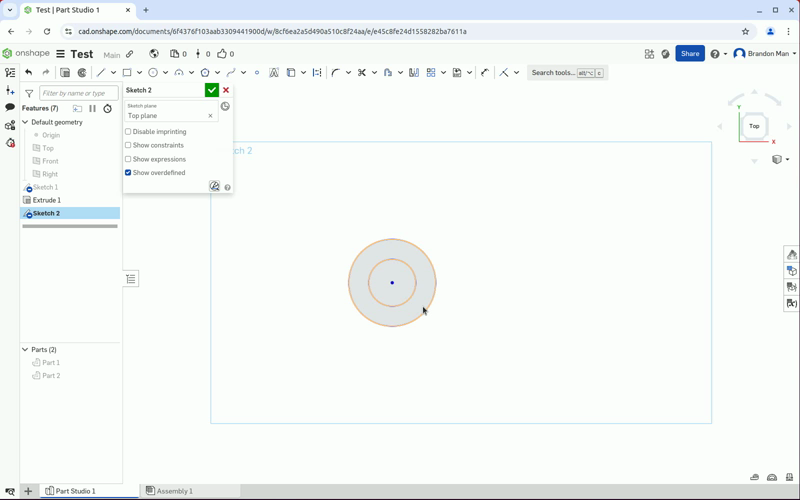
click(423, 306)
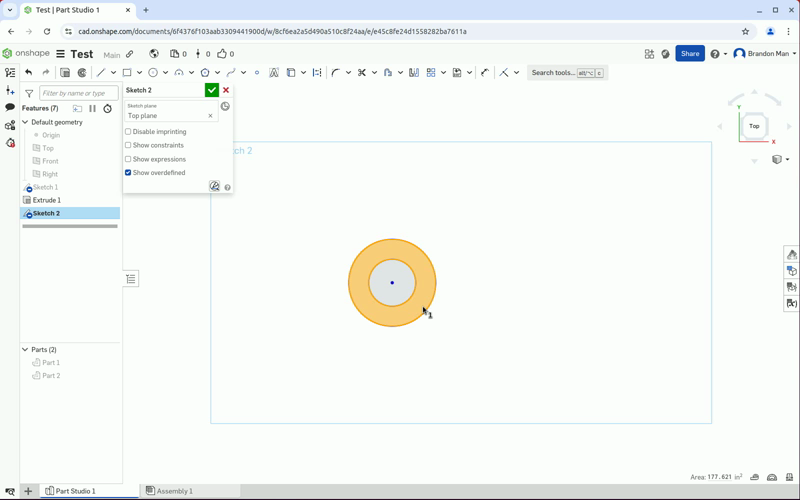
mouse_move(73, 352)
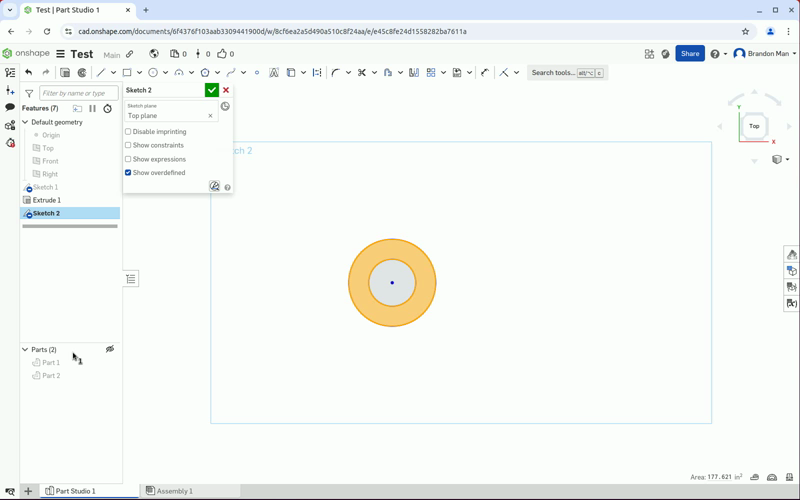
key(shift+y)
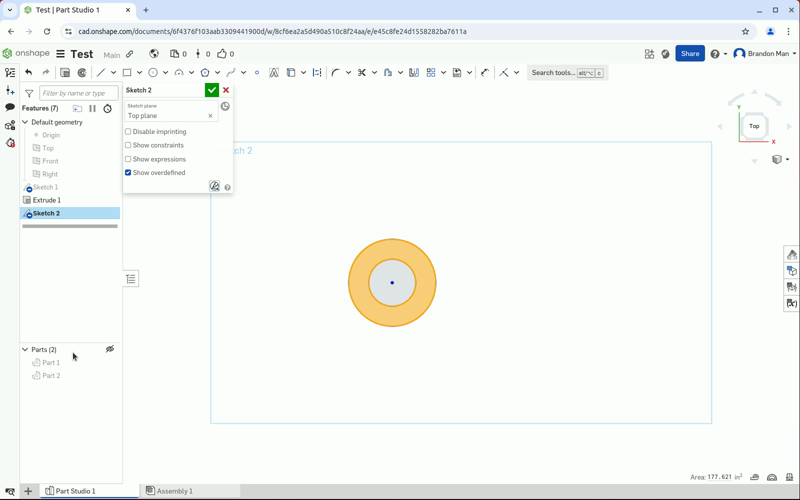
key(shift+e)
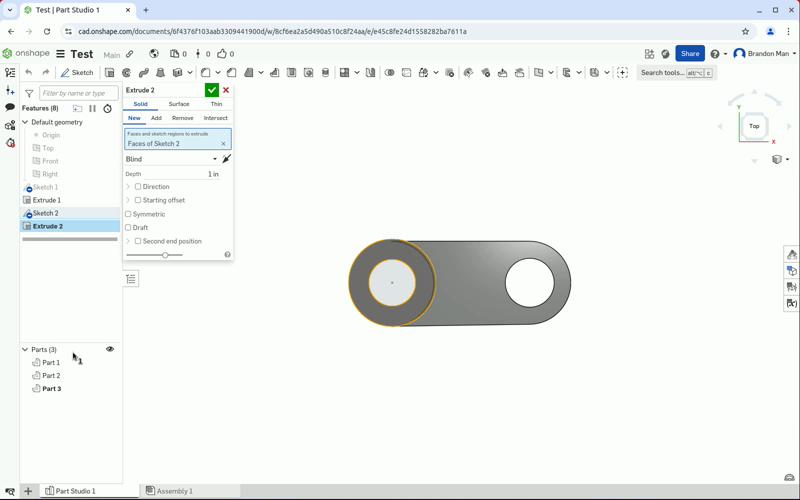
mouse_move(143, 106)
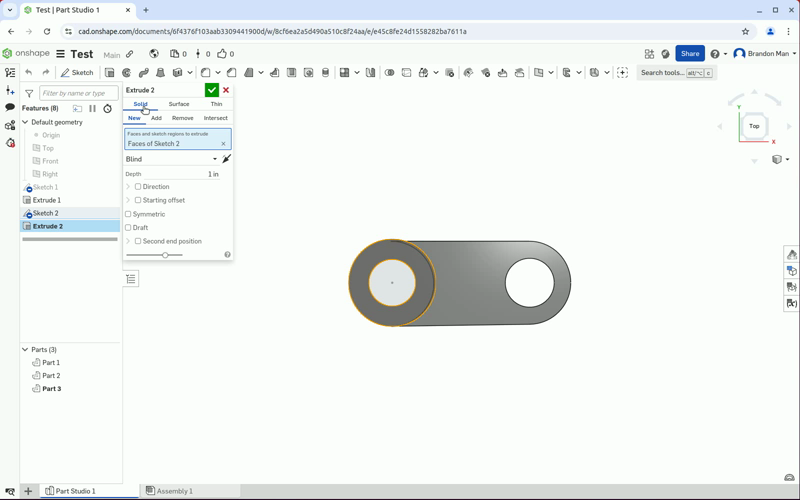
click(143, 106)
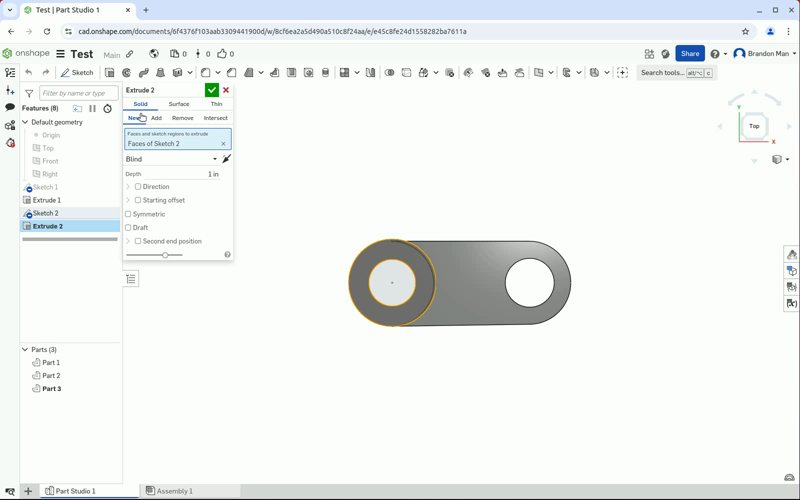
mouse_move(137, 120)
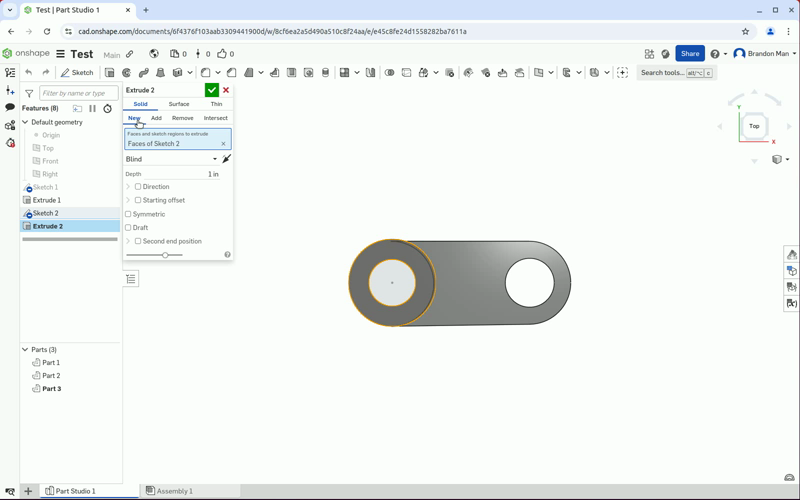
click(137, 120)
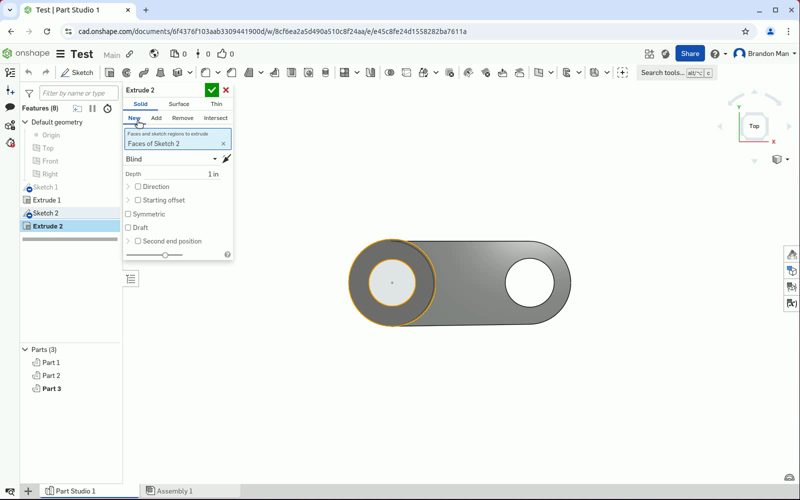
key(tab, 4)
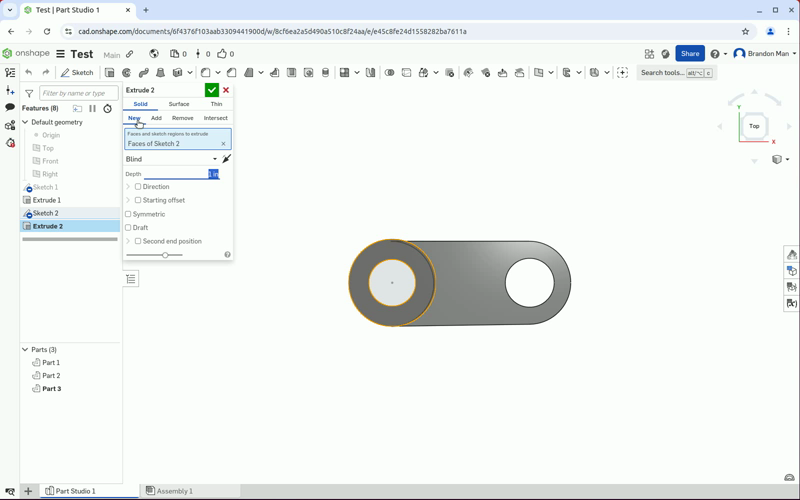
text(15.646)
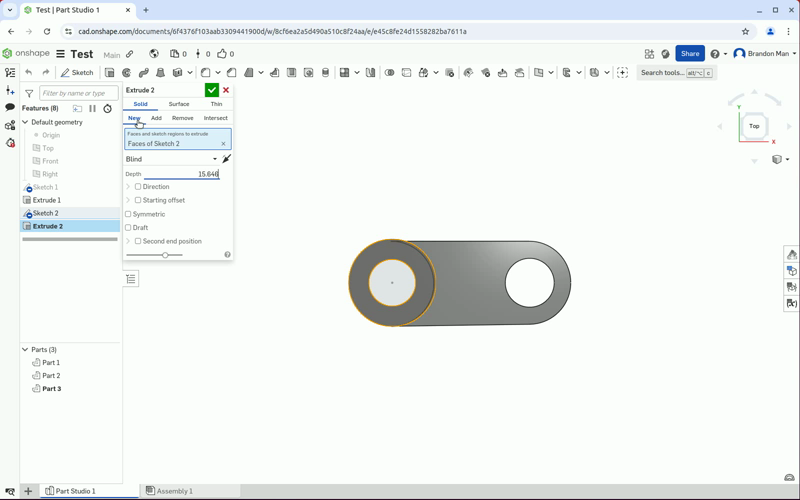
key(enter)
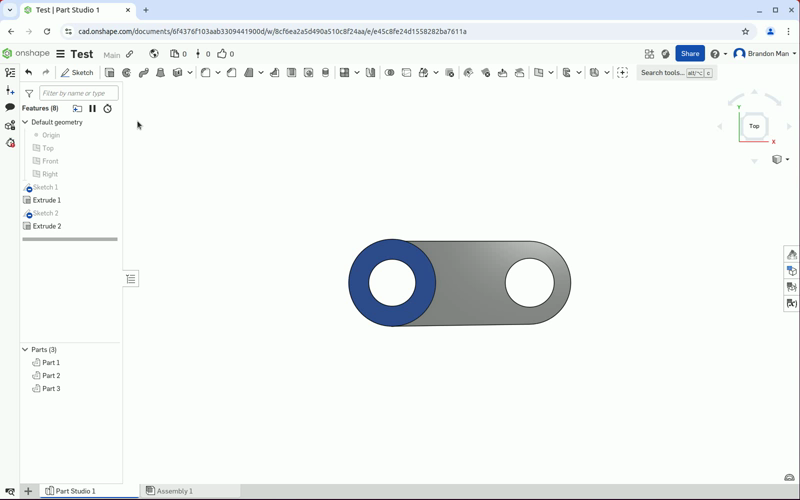
key(shift+h)
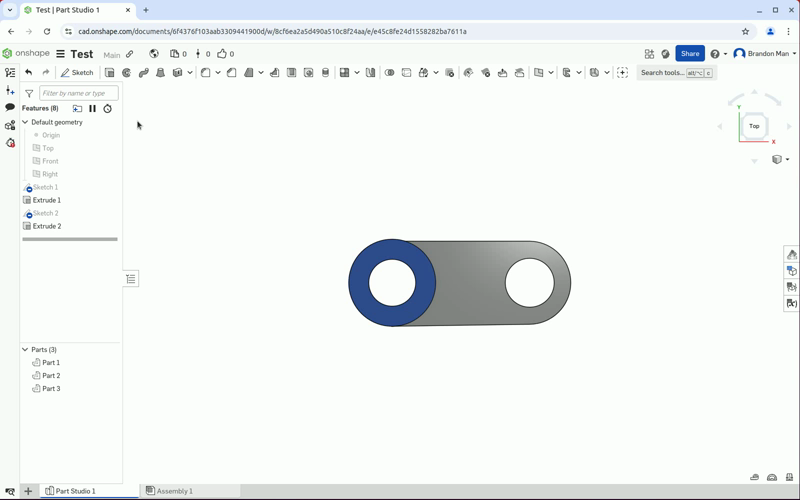
key(shift+h)
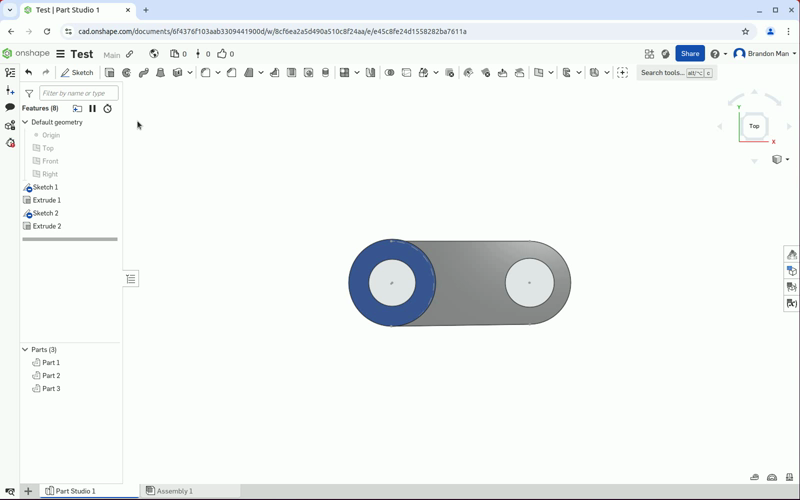
key(shift+7)
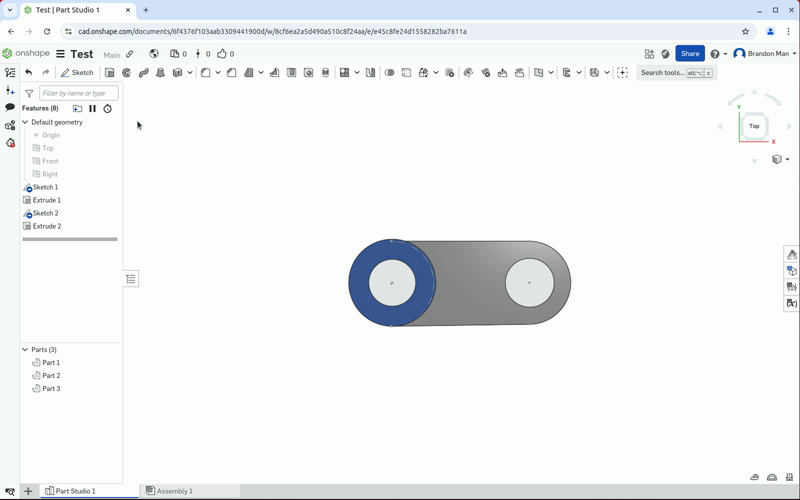
key(up, 3)
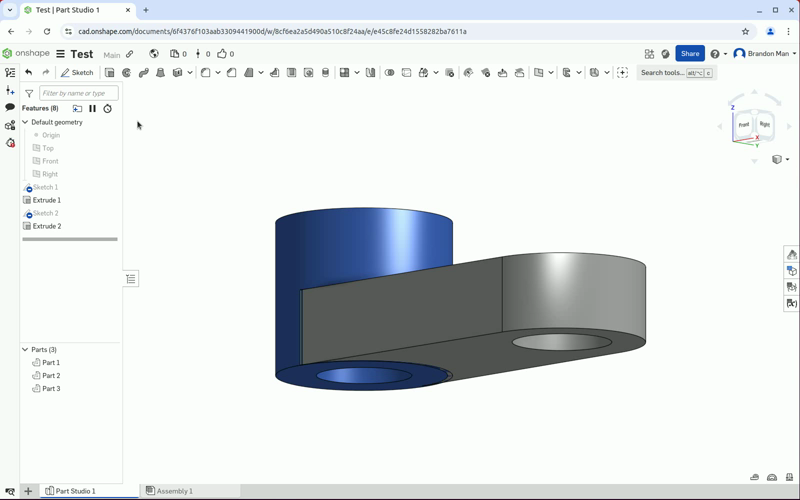
key(left, 3)
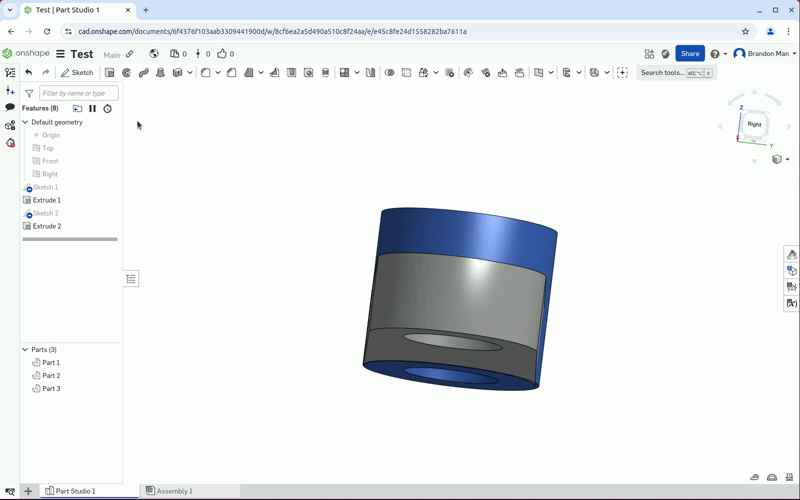
key(right, 3)
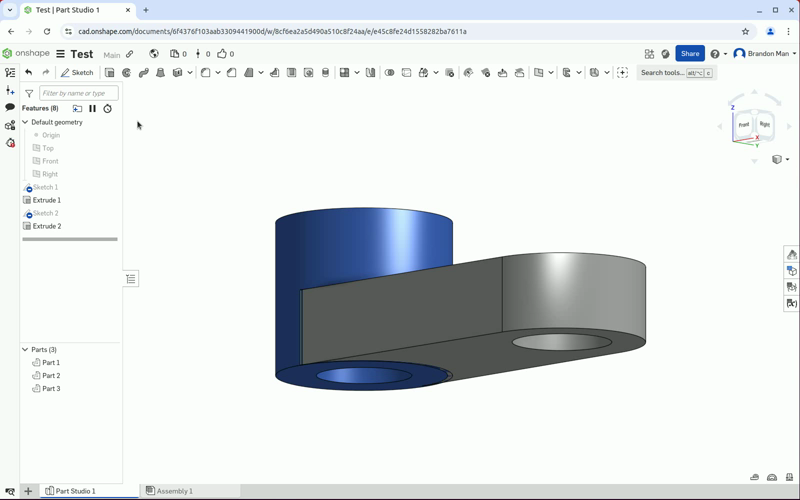
key(down, 3)
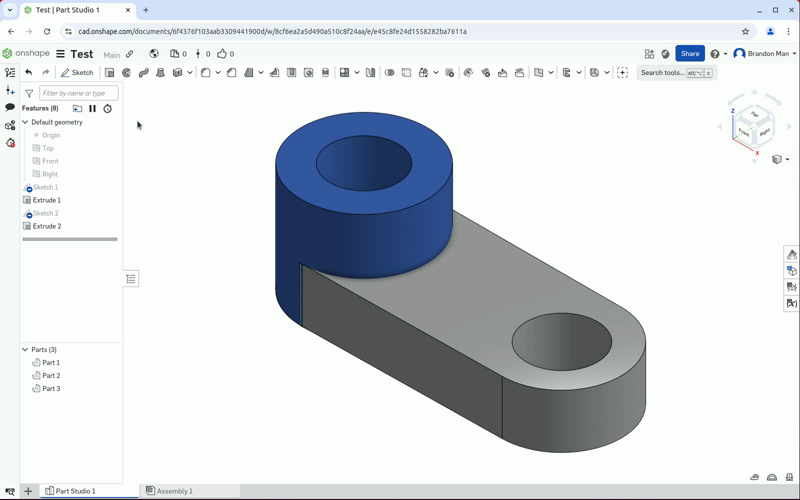
mouse_move(73, 189)
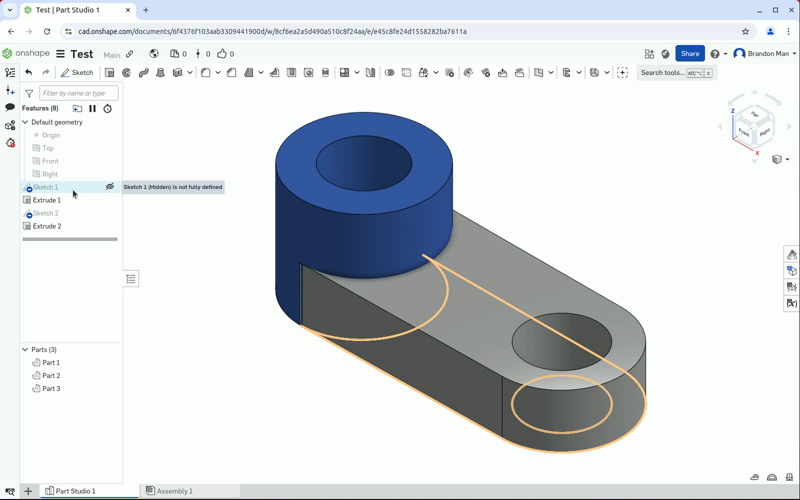
click(73, 189)